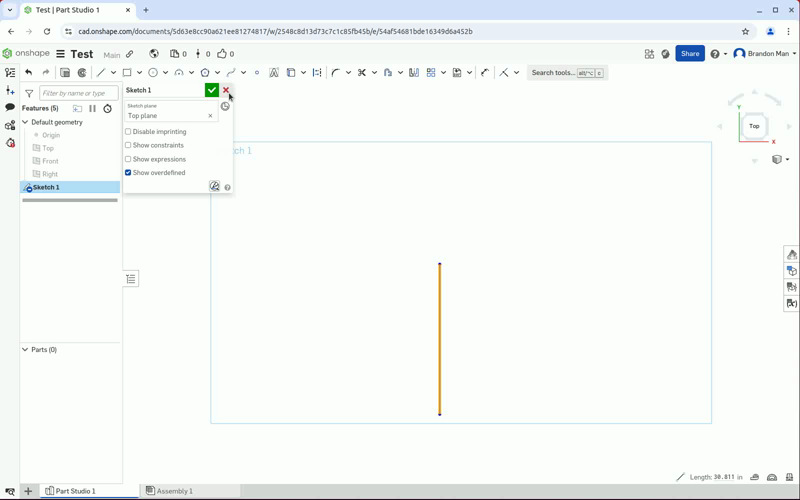
key(shift+h)
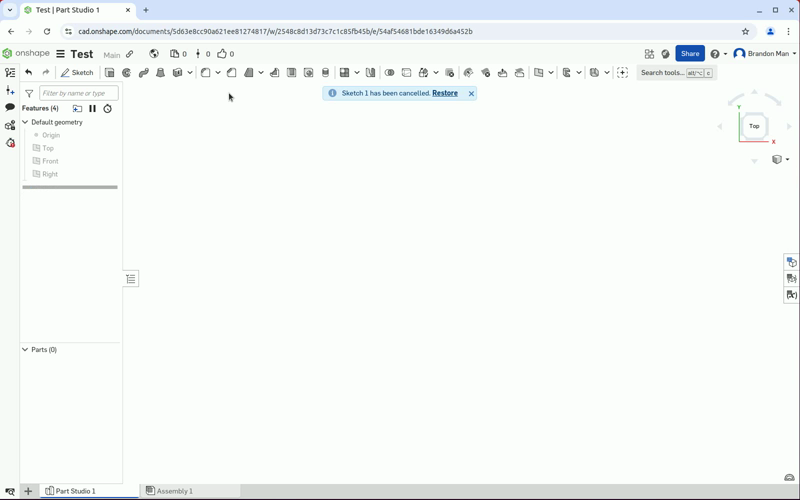
mouse_move(73, 352)
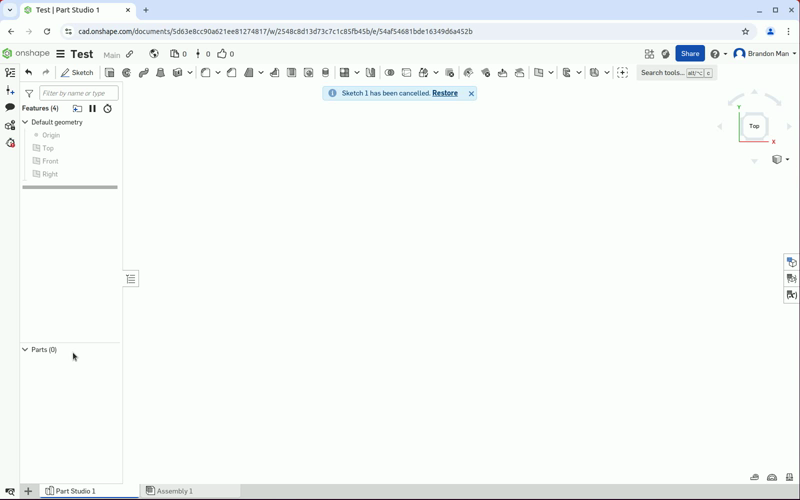
key(y)
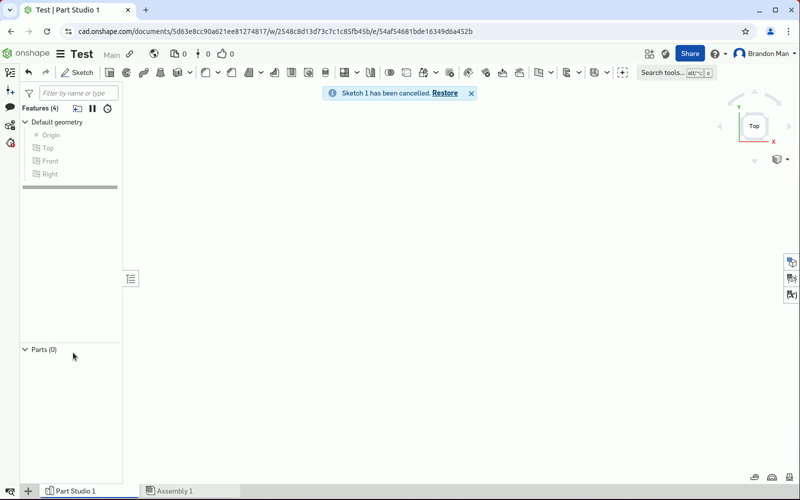
key(shift+p)
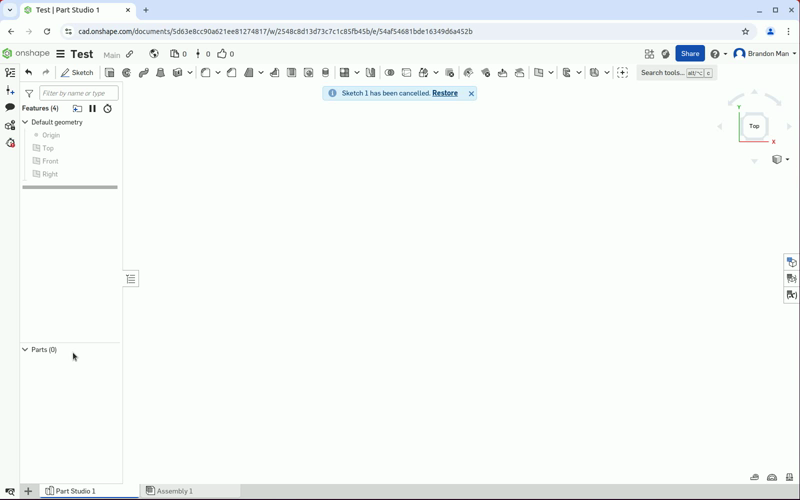
key(space)
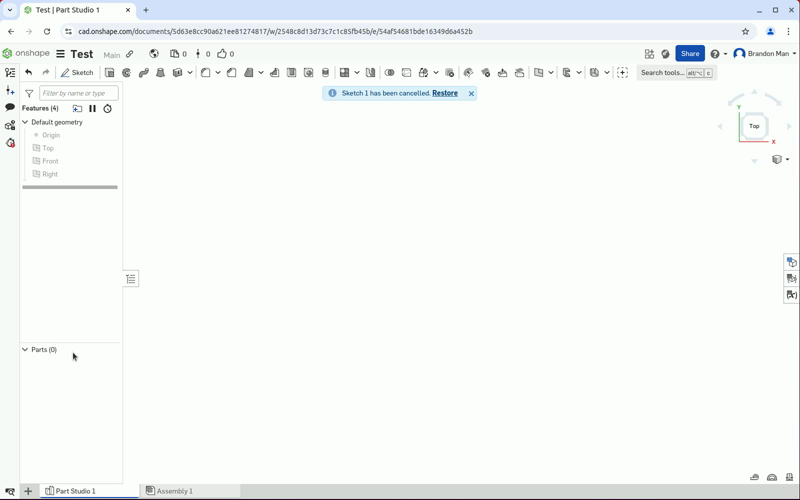
key_down(shift)
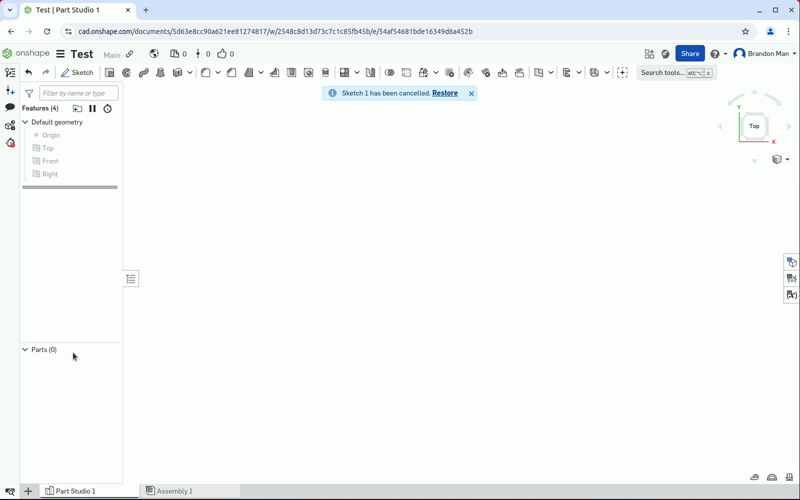
key(up)
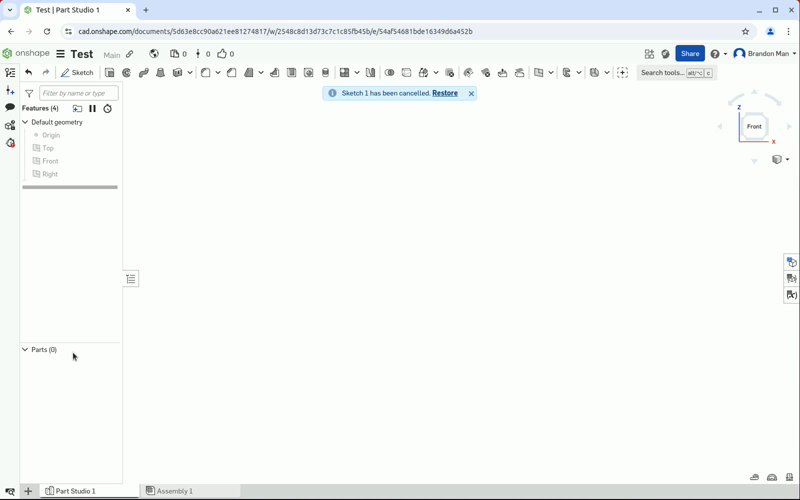
key_up(shift)
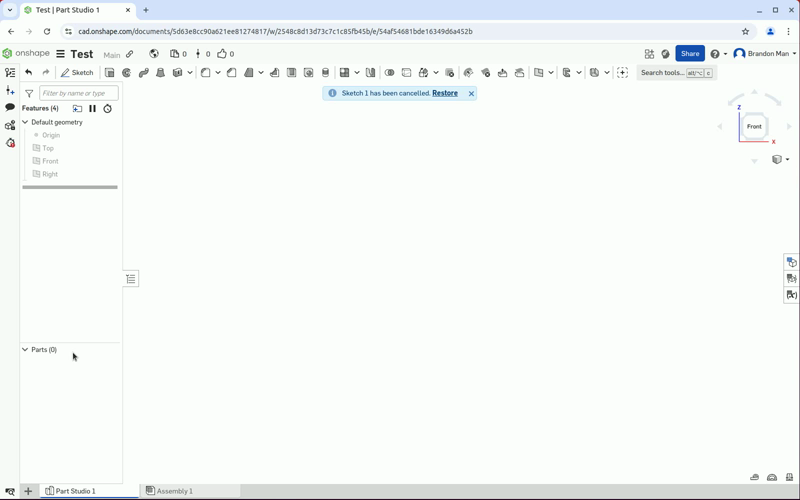
key(space)
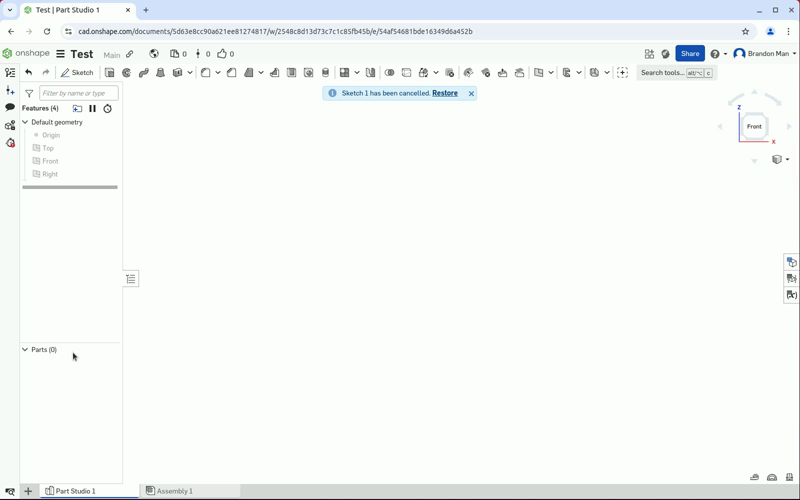
key_down(shift)
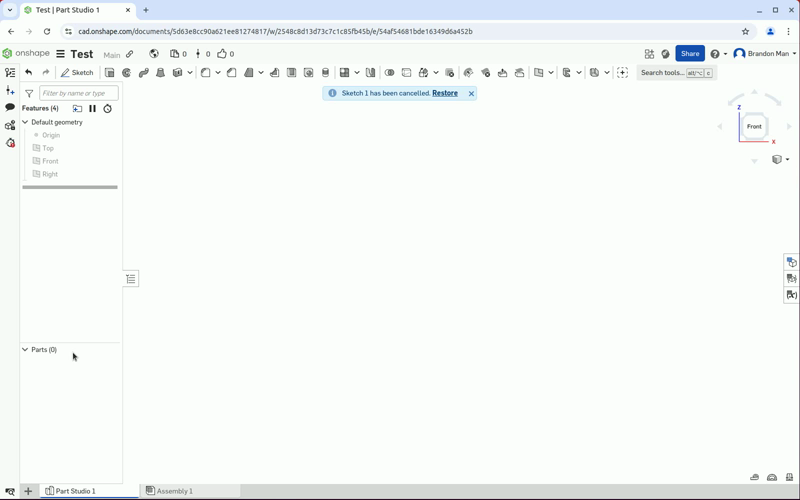
key(left)
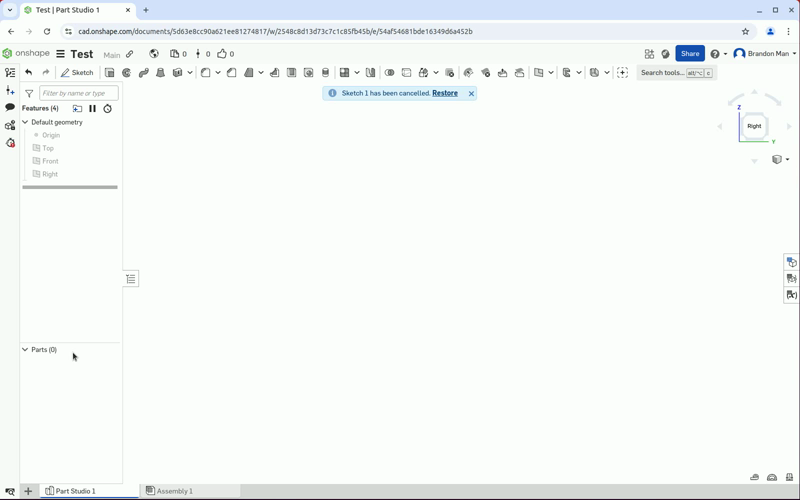
key_up(shift)
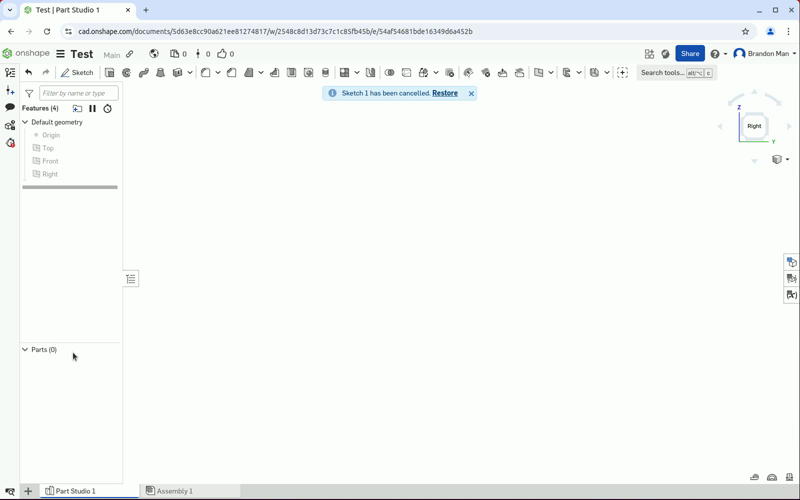
mouse_move(73, 352)
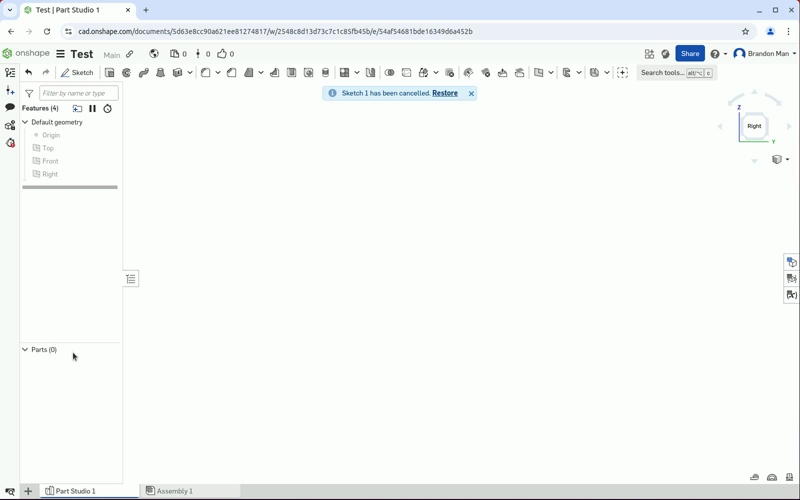
key(shift+y)
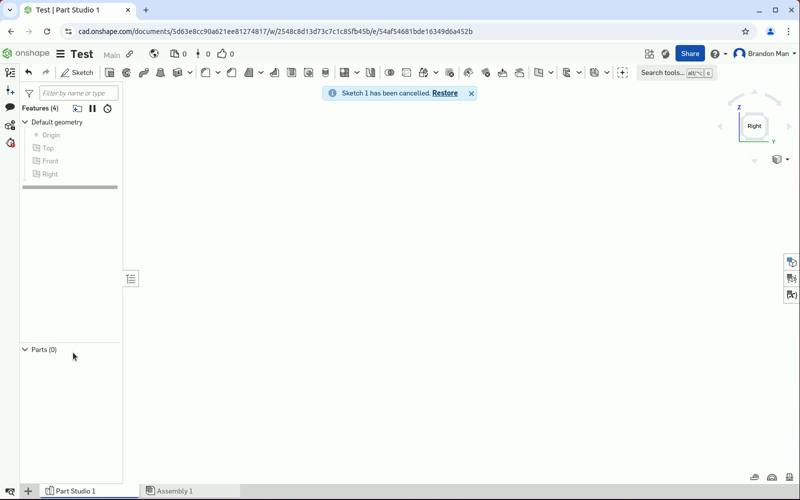
key(shift+s)
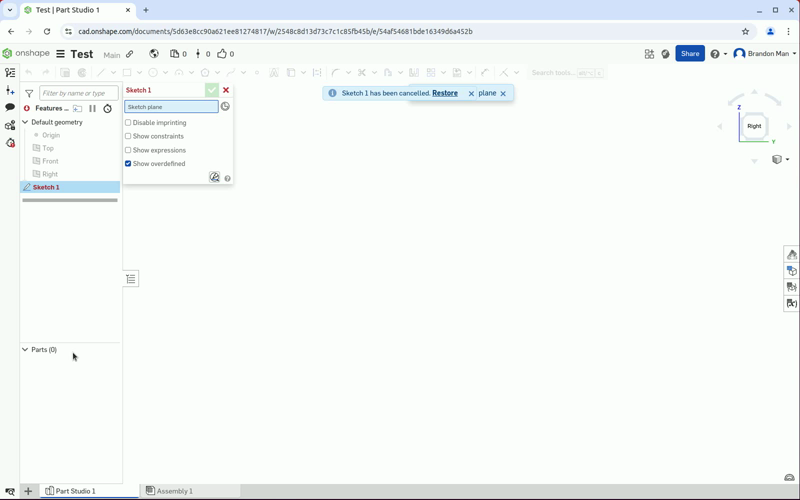
mouse_move(73, 176)
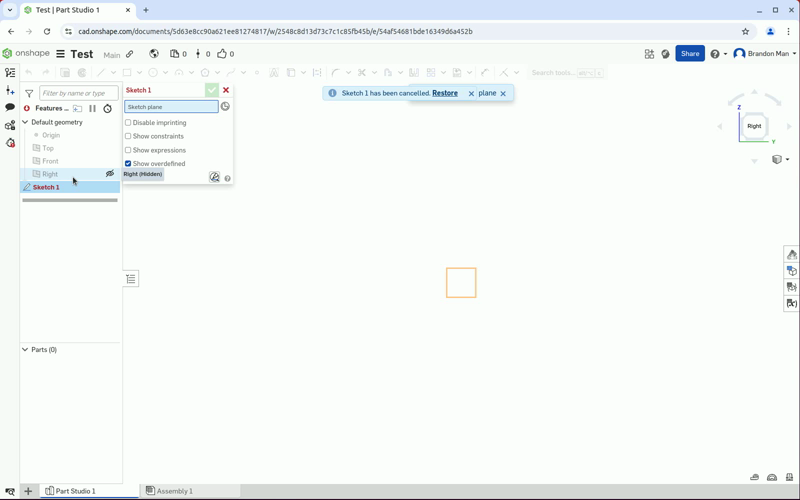
click(73, 176)
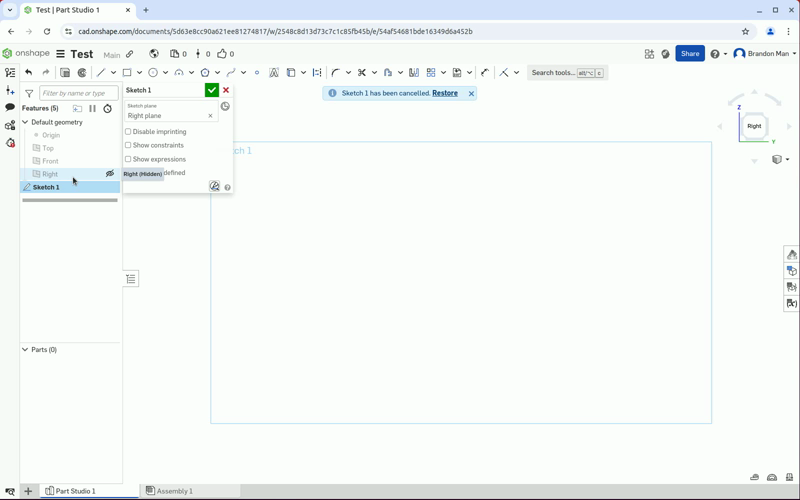
mouse_move(73, 352)
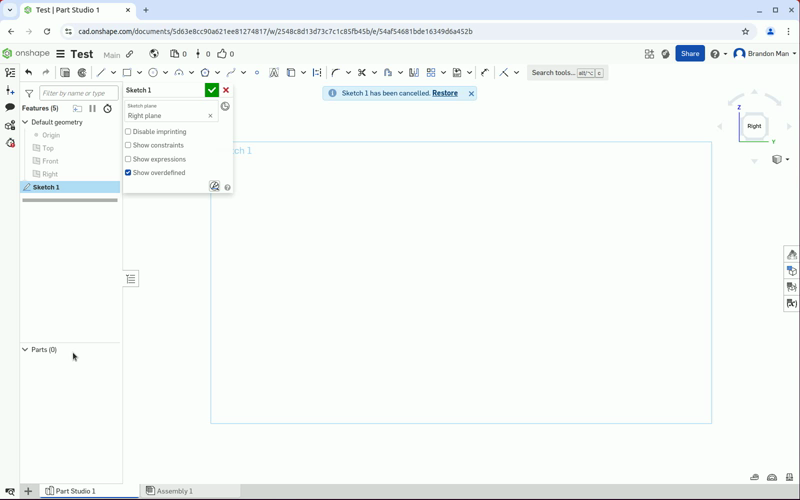
key(y)
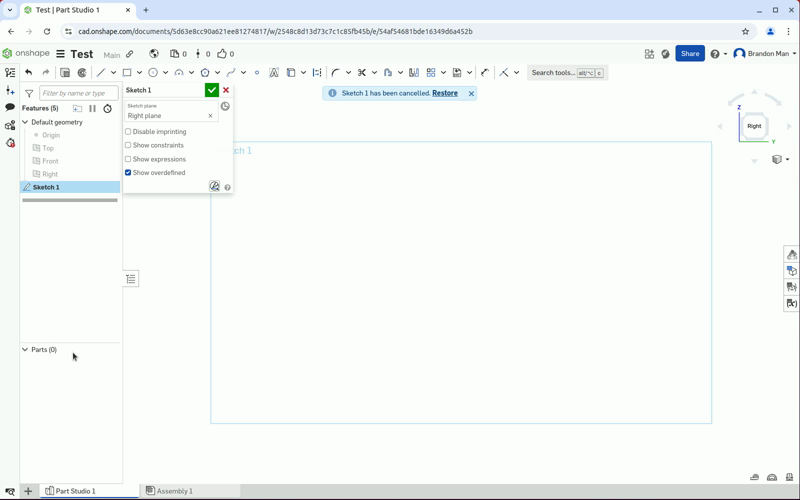
key(c)
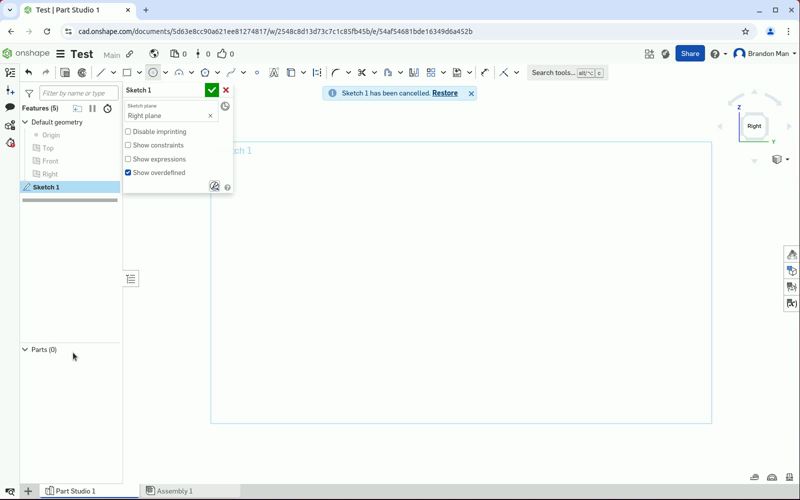
key_down(shift)
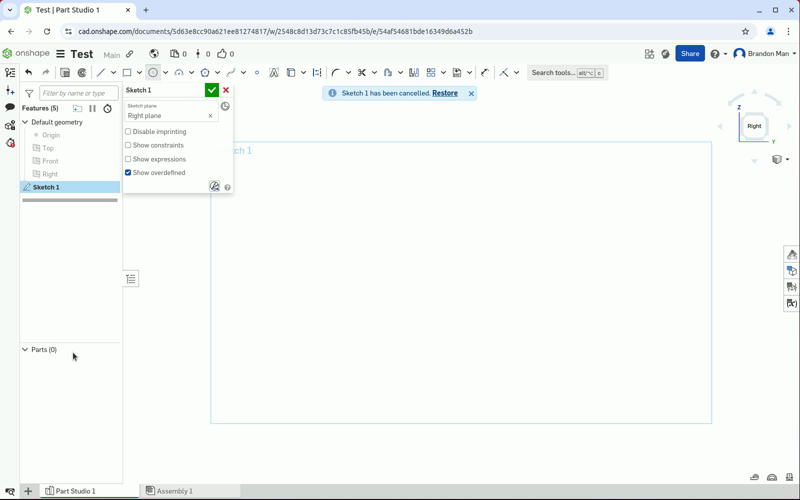
mouse_move(461, 282)
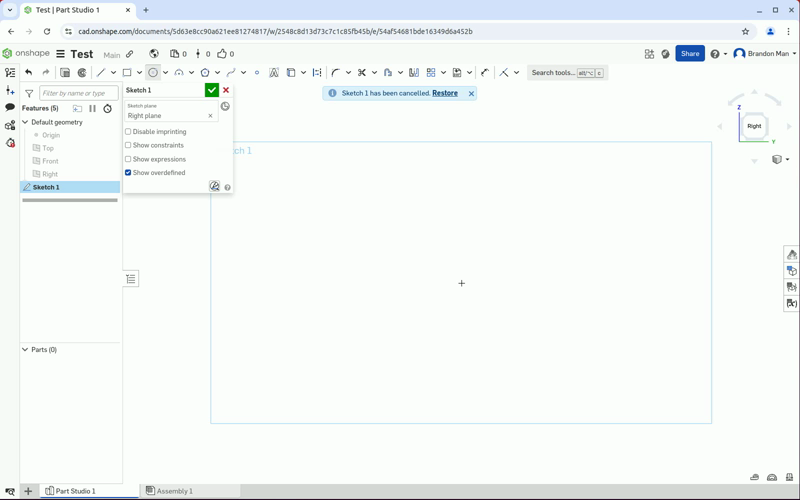
click(461, 282)
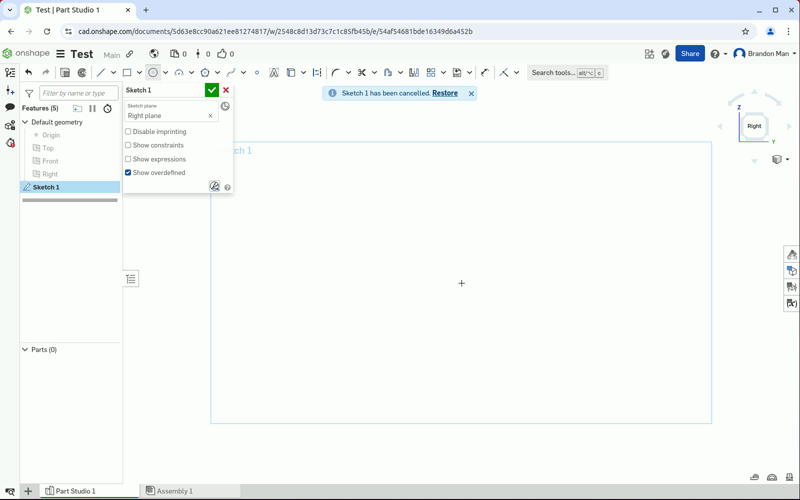
key_up(shift)
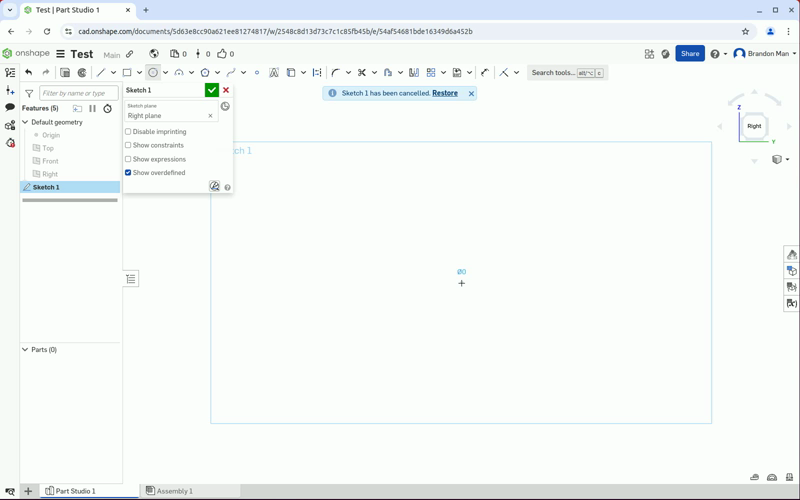
mouse_move(486, 282)
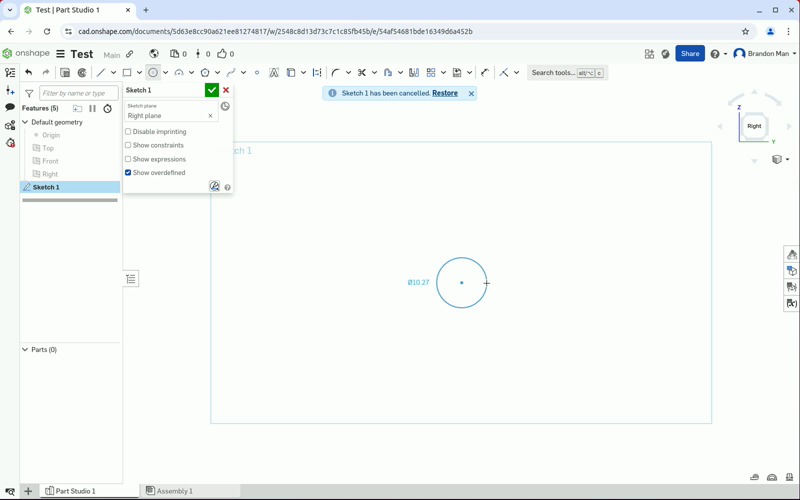
click(486, 282)
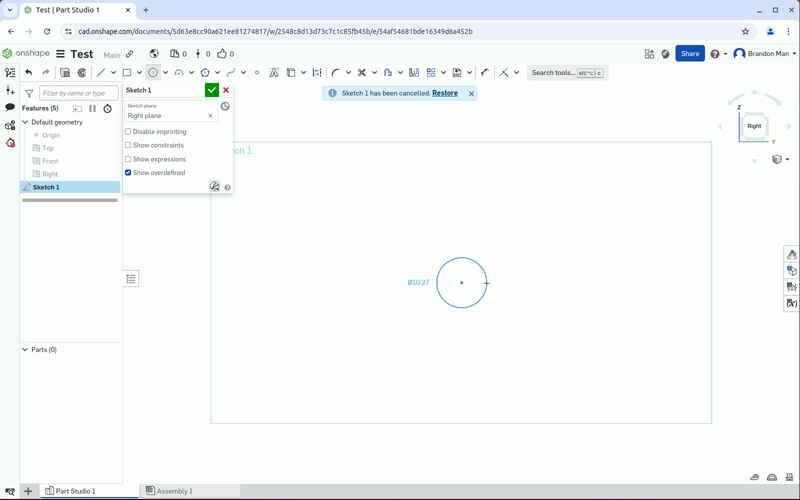
key(esc)
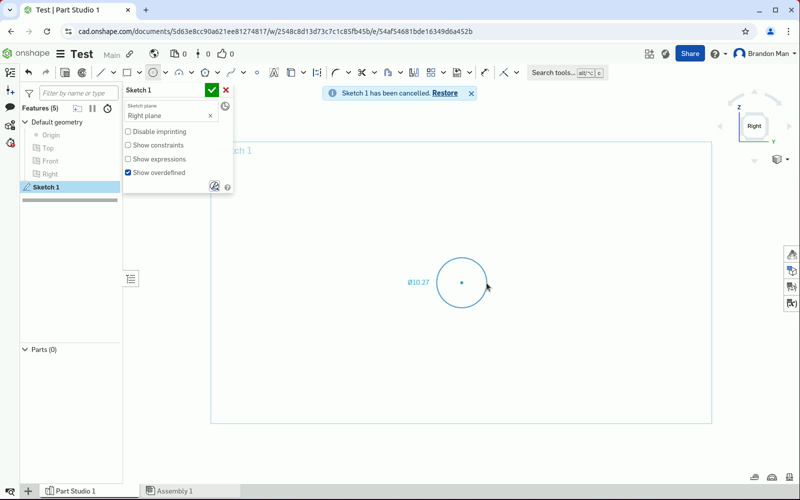
mouse_move(459, 264)
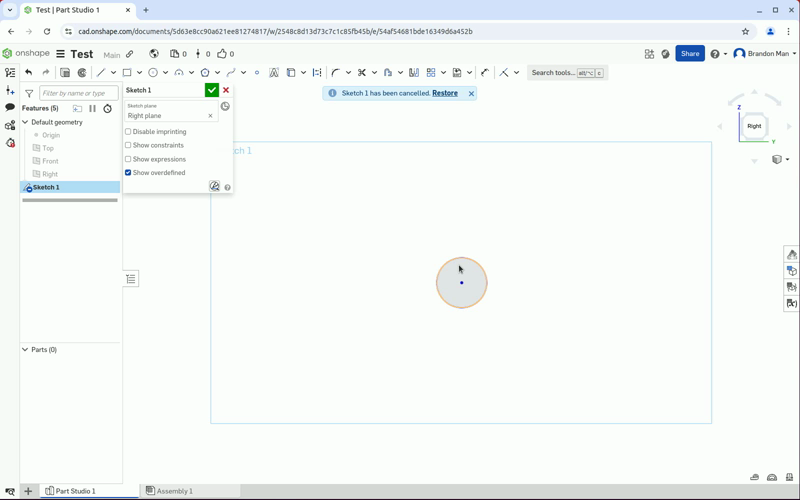
click(459, 264)
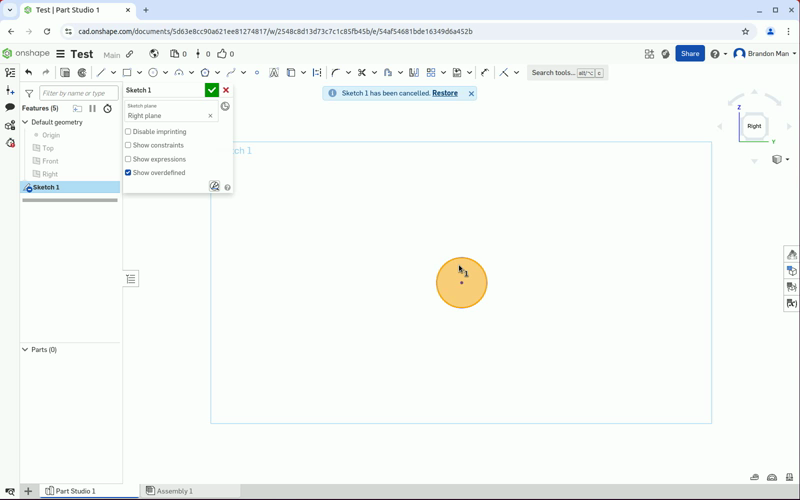
mouse_move(73, 352)
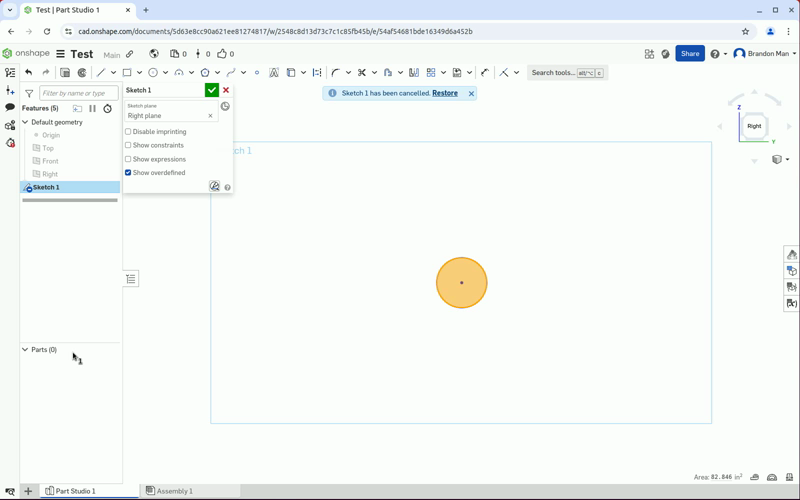
key(shift+y)
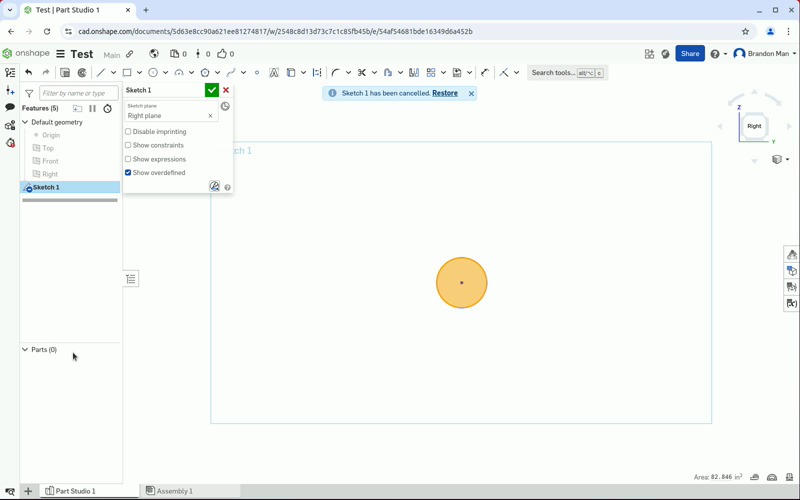
key(shift+e)
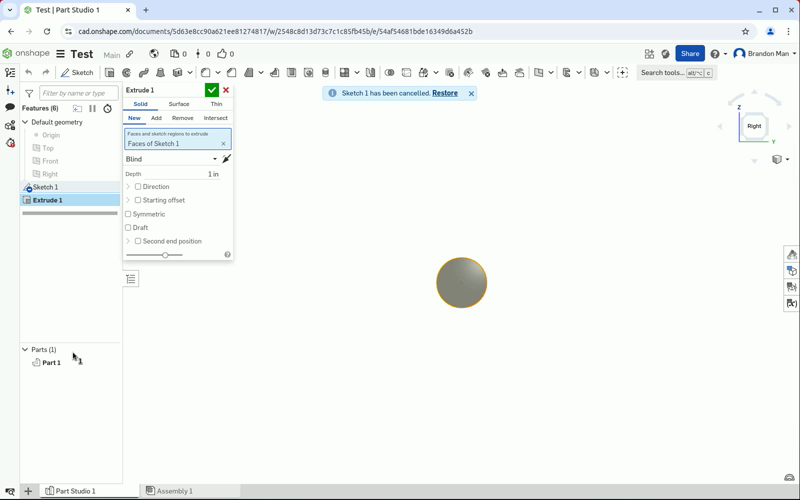
mouse_move(143, 106)
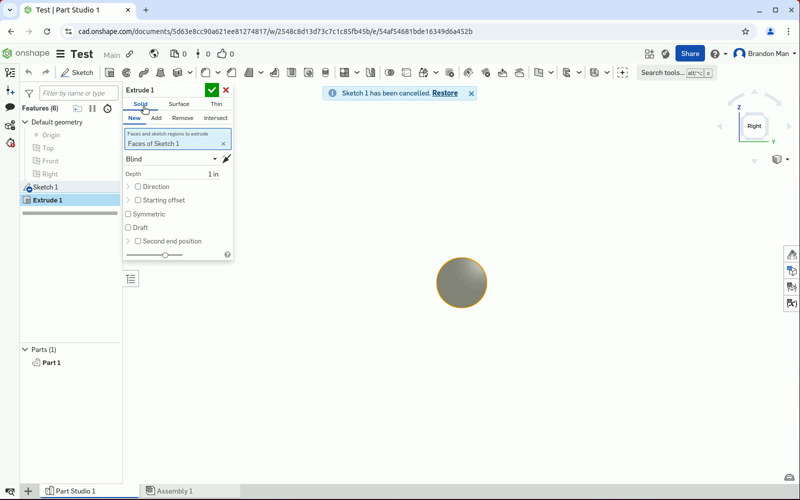
click(143, 106)
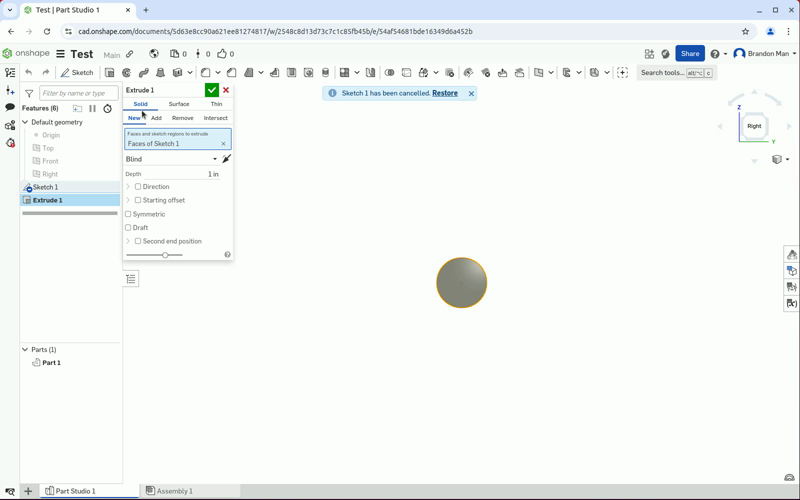
mouse_move(137, 120)
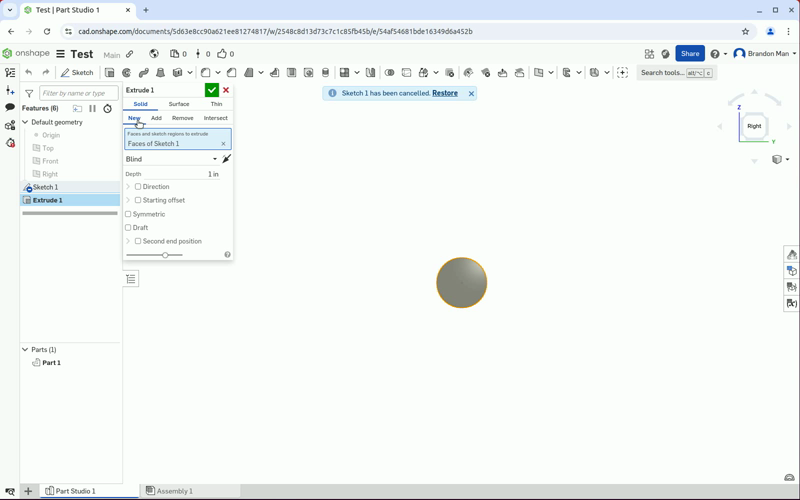
click(137, 120)
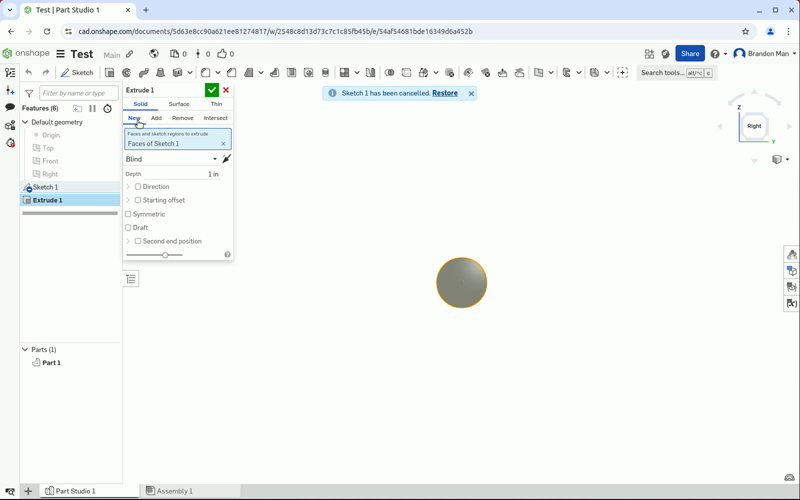
key(tab, 4)
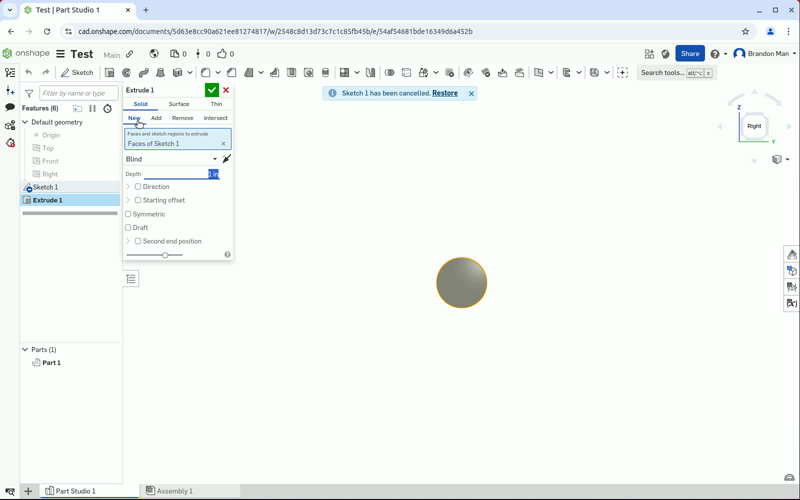
text(4.814)
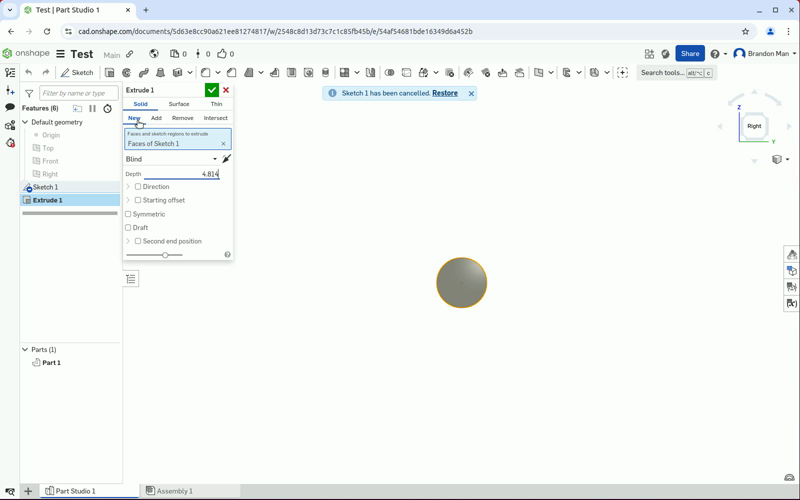
key(enter)
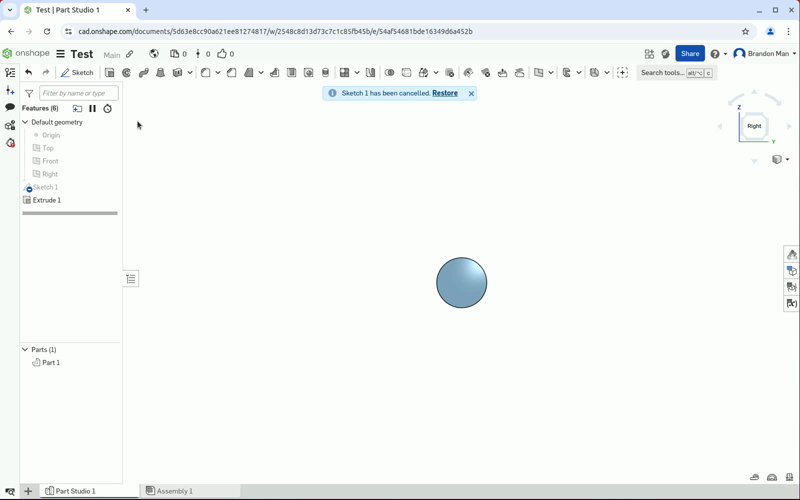
key(shift+h)
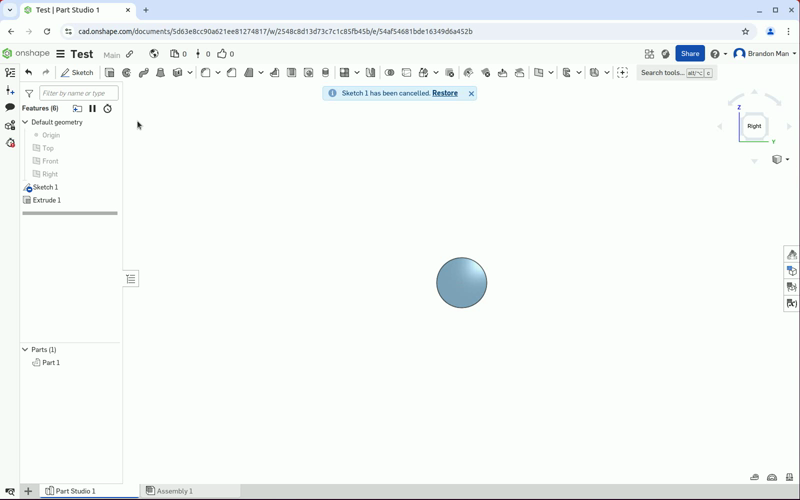
key(shift+h)
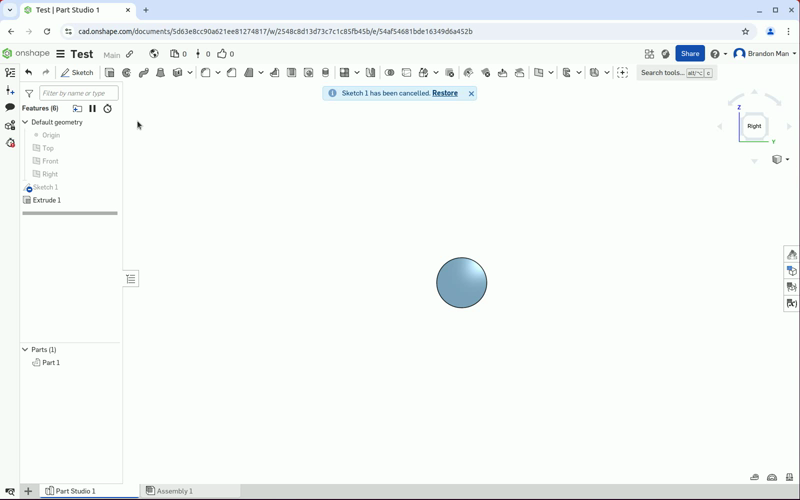
mouse_move(73, 189)
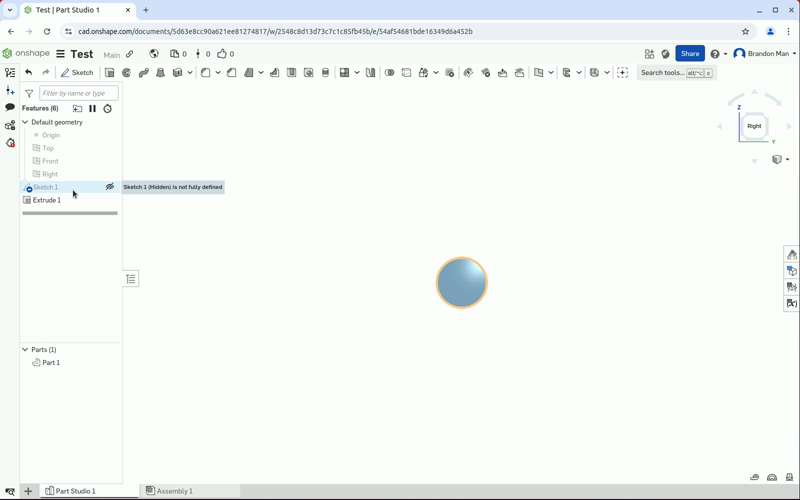
click(73, 189)
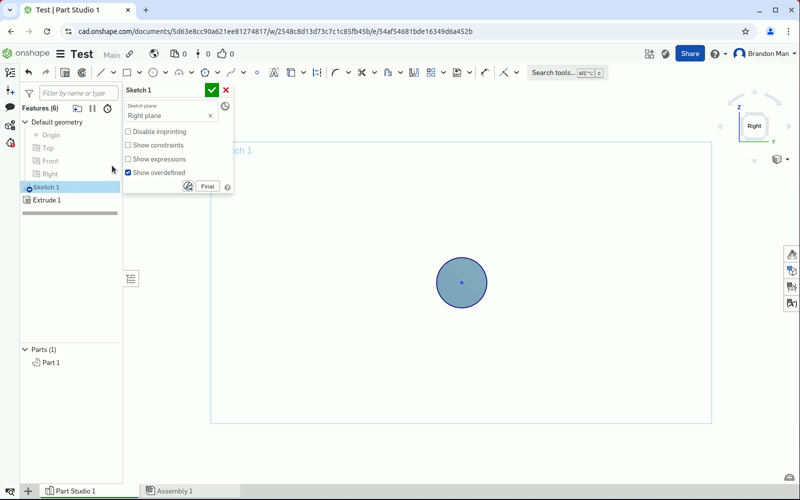
mouse_move(229, 92)
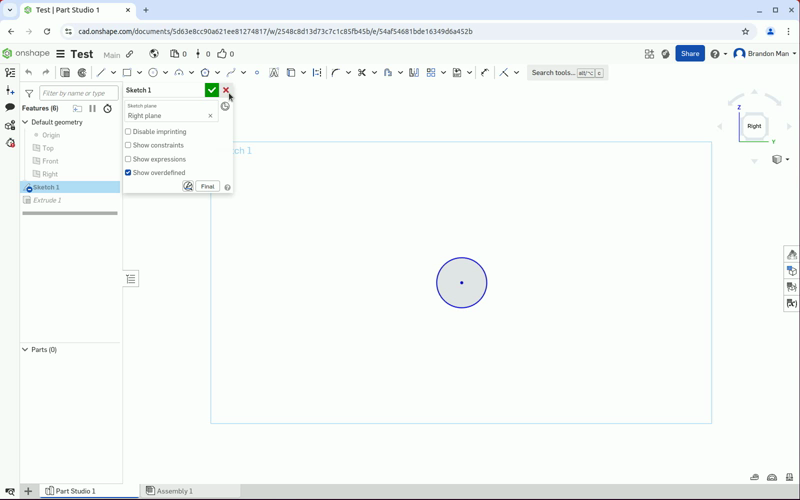
click(229, 92)
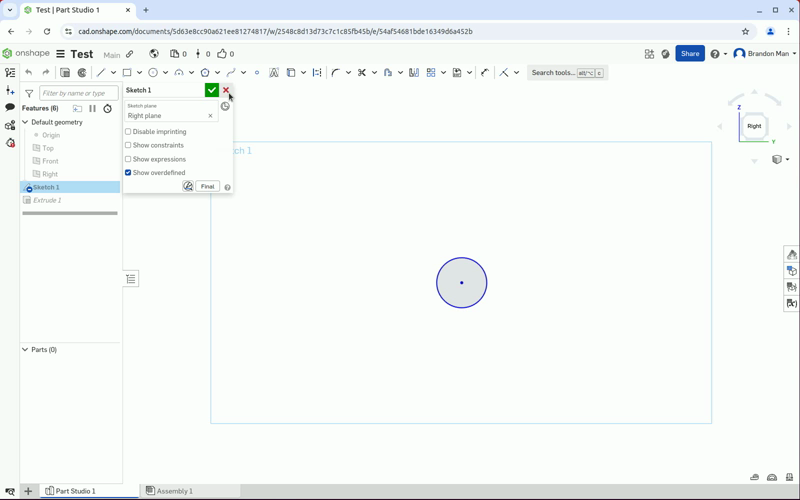
key(shift+s)
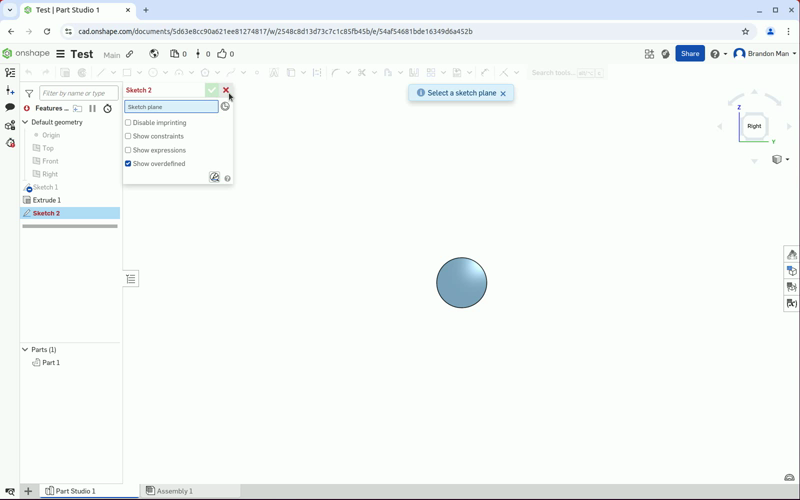
mouse_move(73, 176)
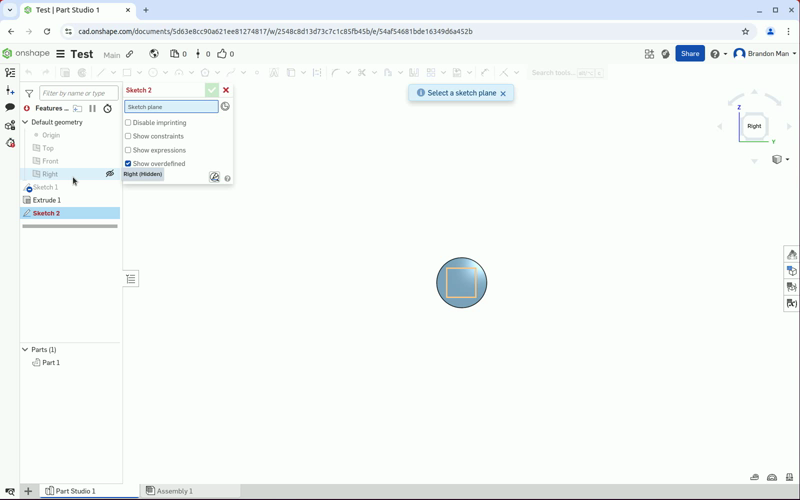
click(73, 176)
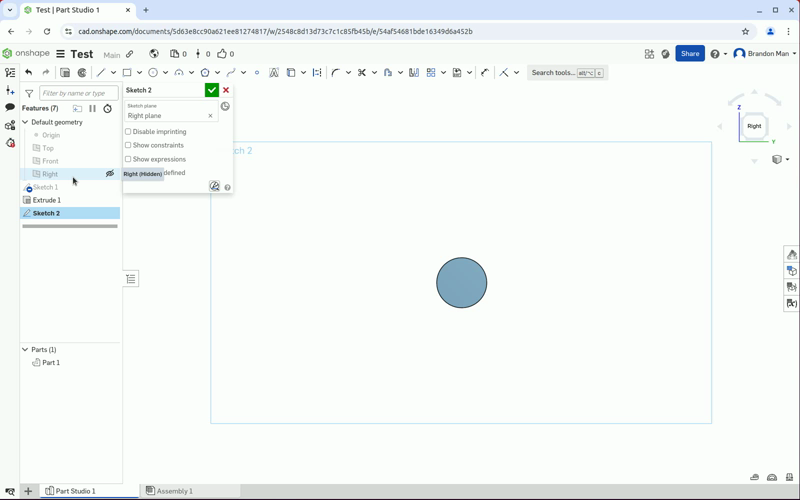
mouse_move(73, 352)
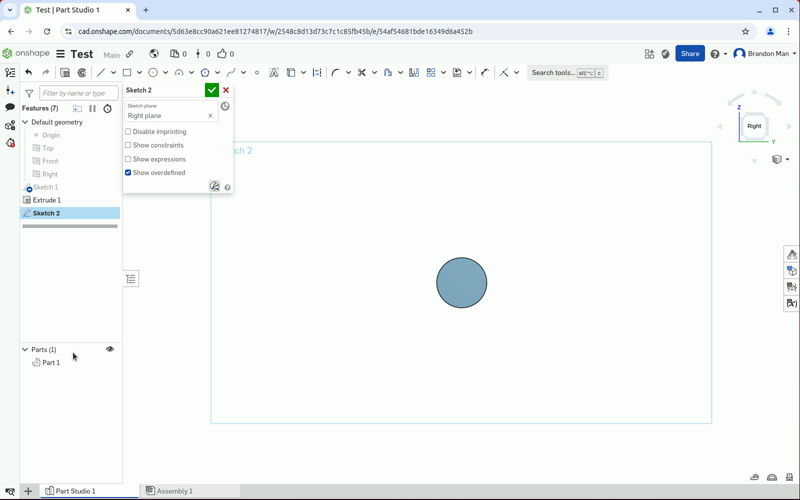
key(y)
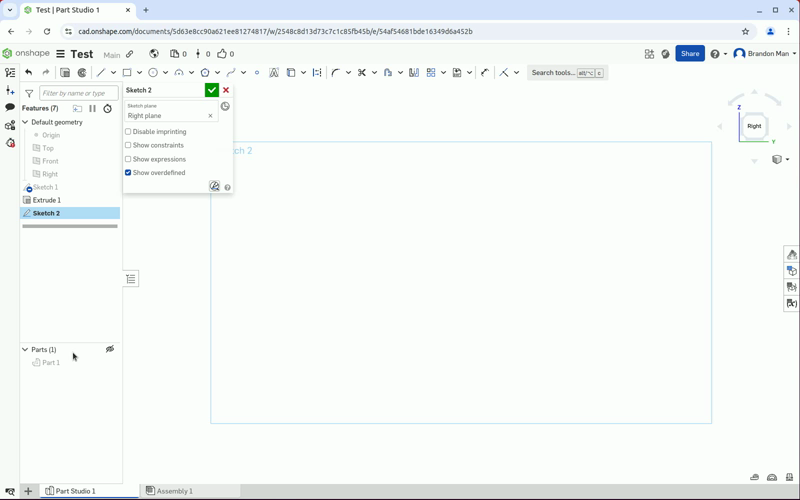
key(c)
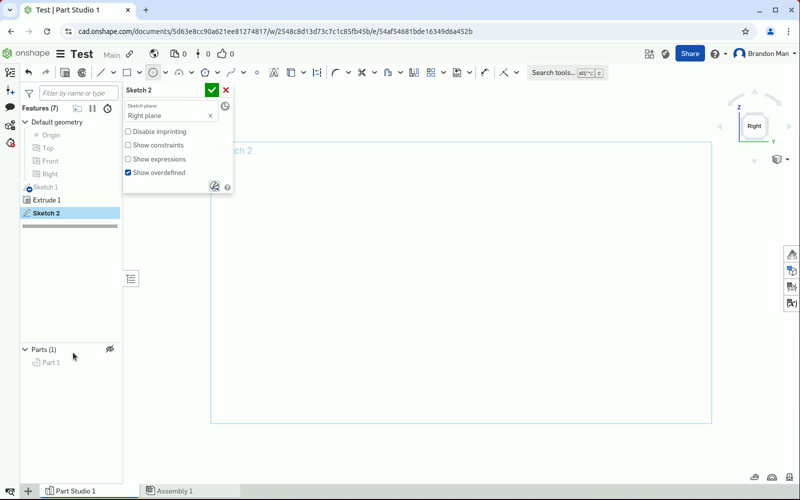
key_down(shift)
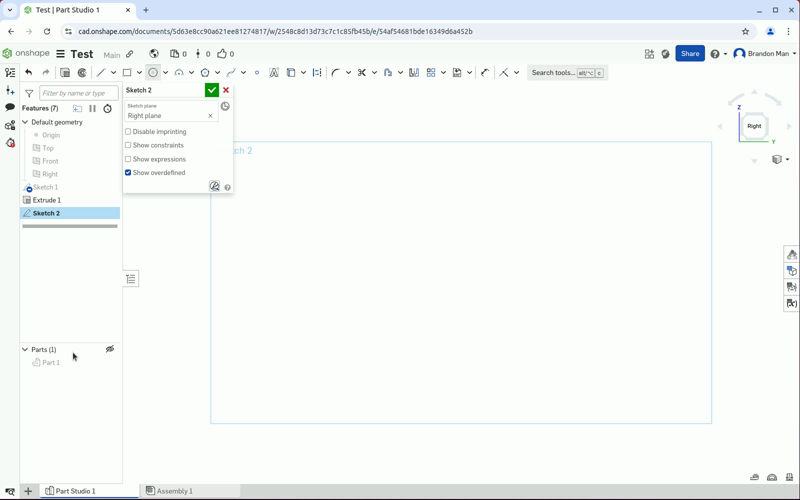
mouse_move(565, 282)
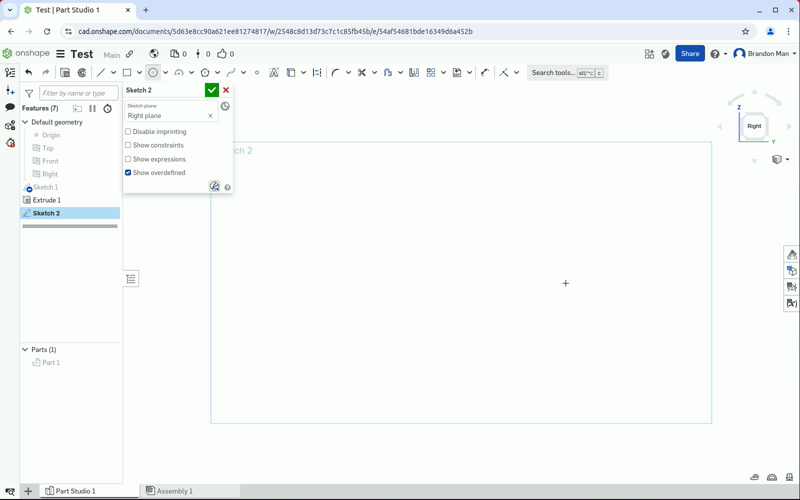
click(565, 282)
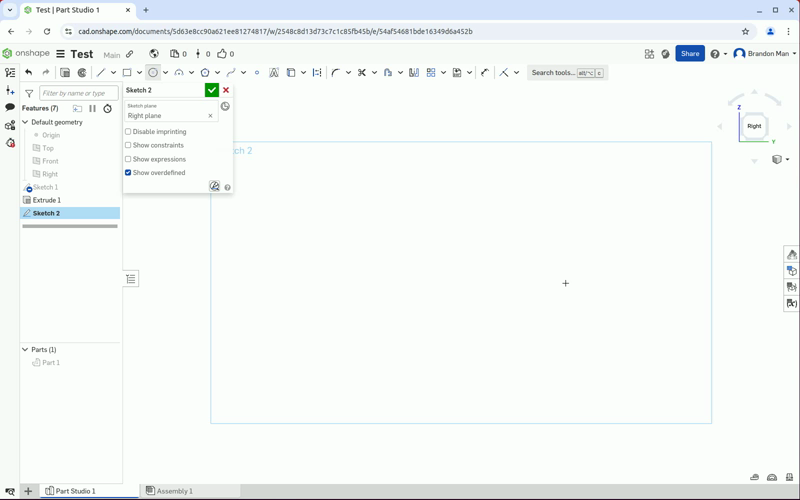
key_up(shift)
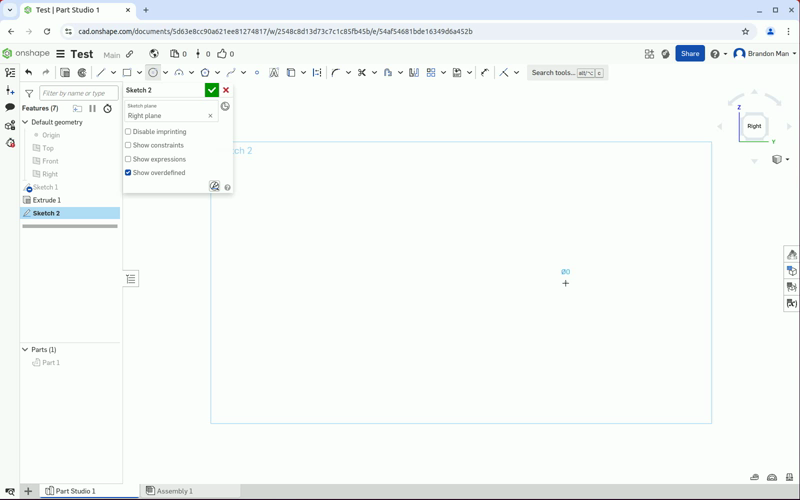
mouse_move(574, 282)
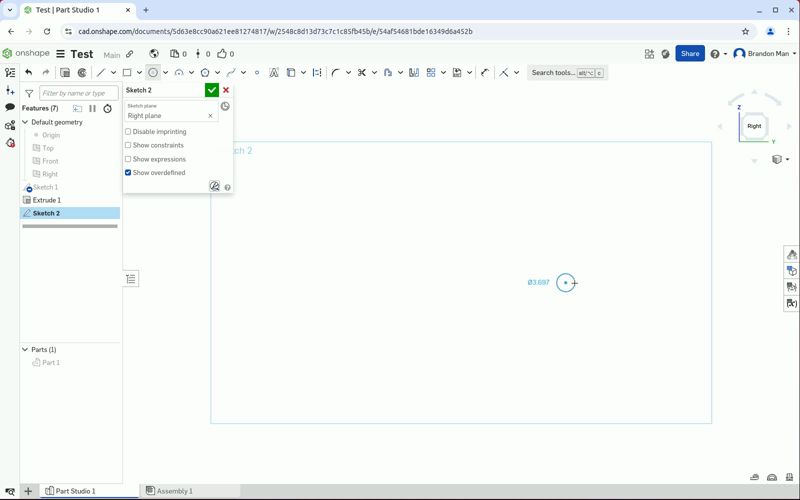
click(574, 282)
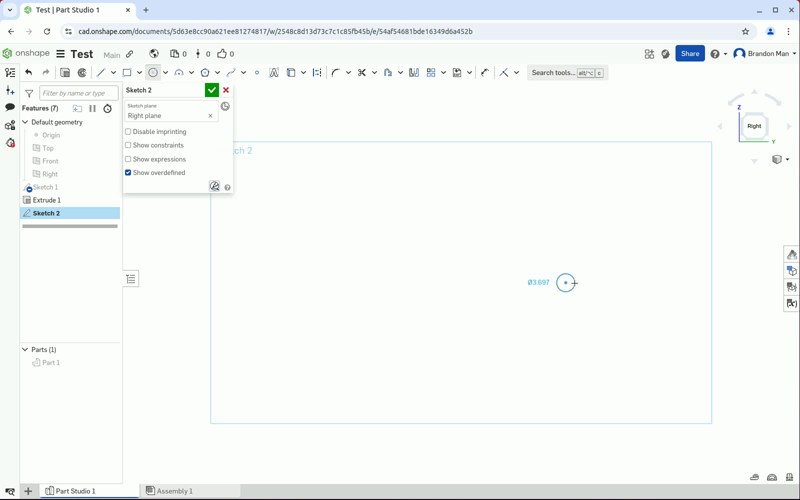
key(esc)
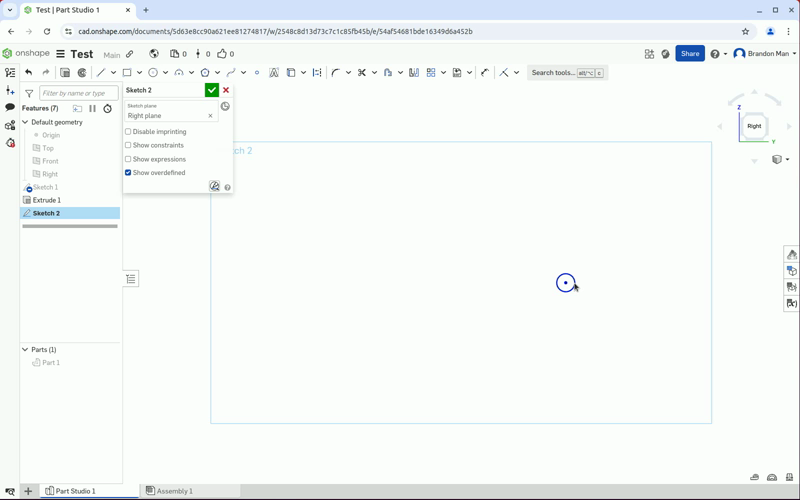
mouse_move(571, 285)
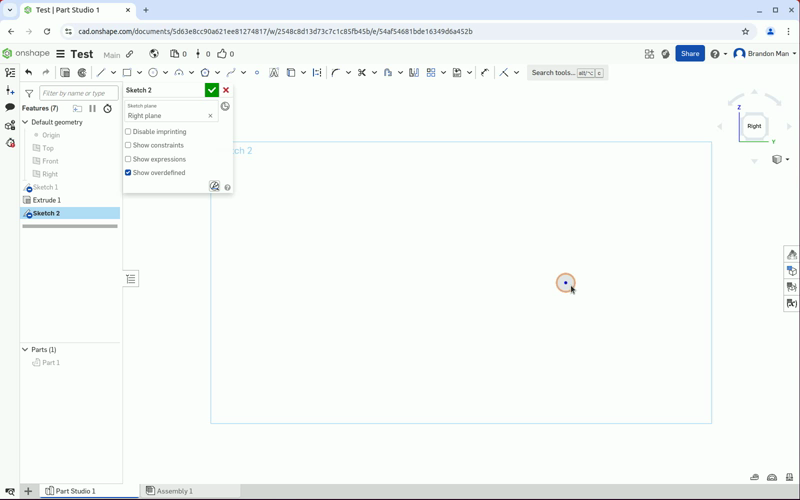
scroll(6)
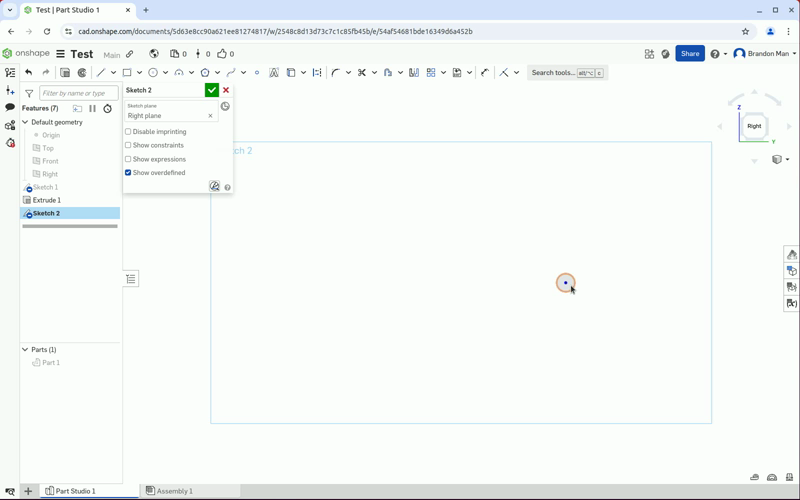
scroll(6)
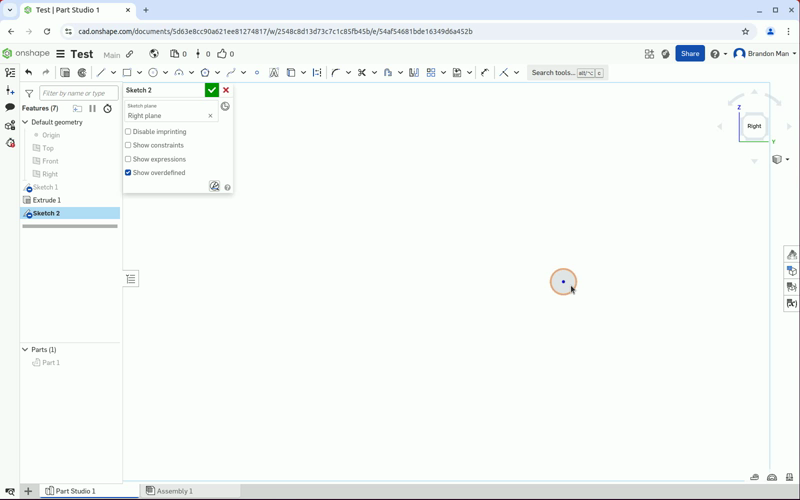
scroll(6)
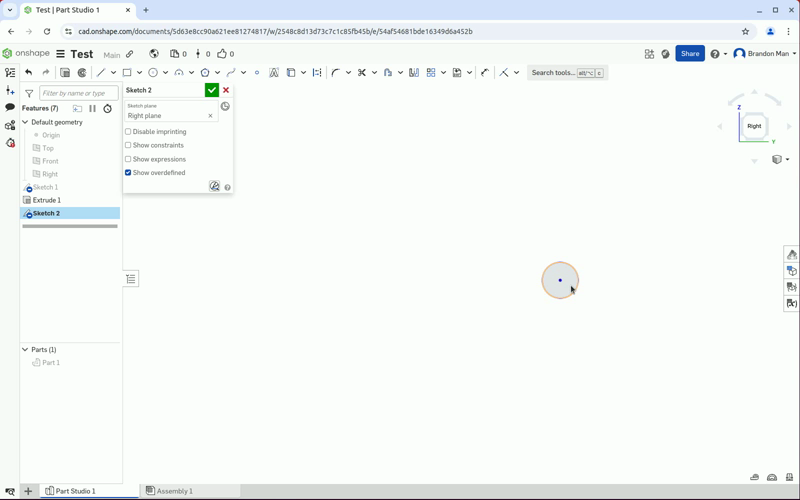
scroll(6)
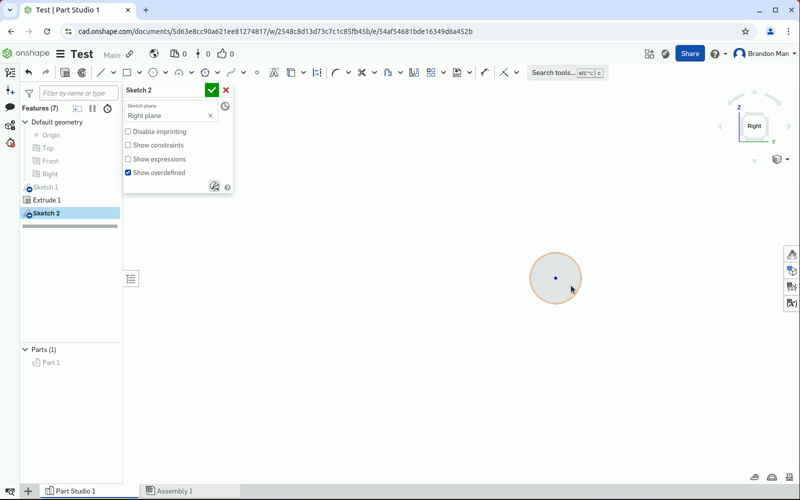
scroll(6)
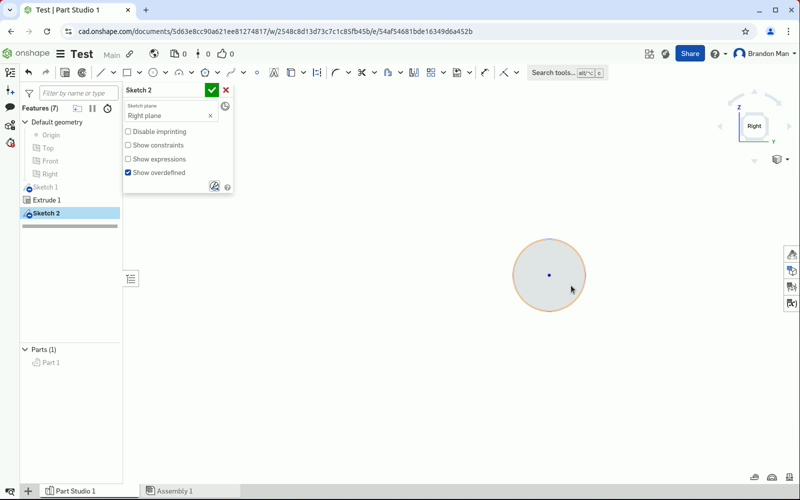
scroll(6)
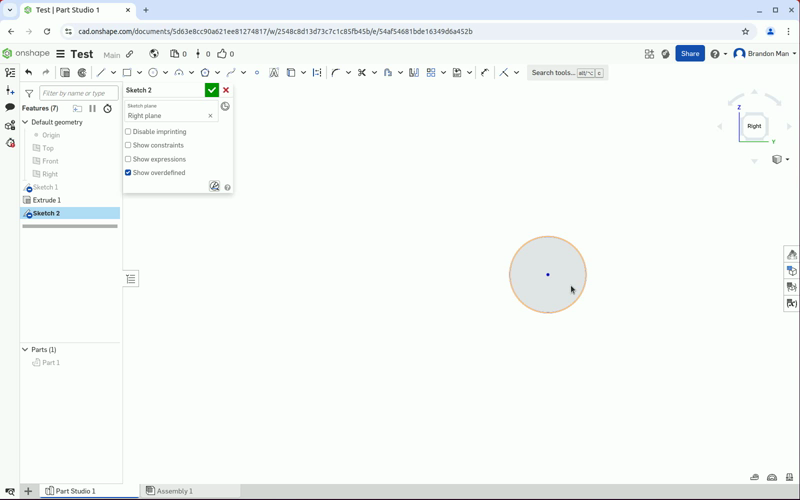
scroll(6)
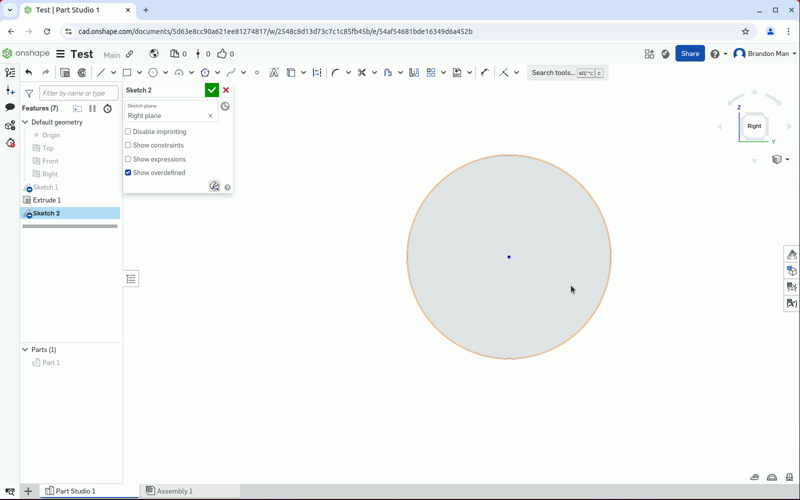
click(571, 285)
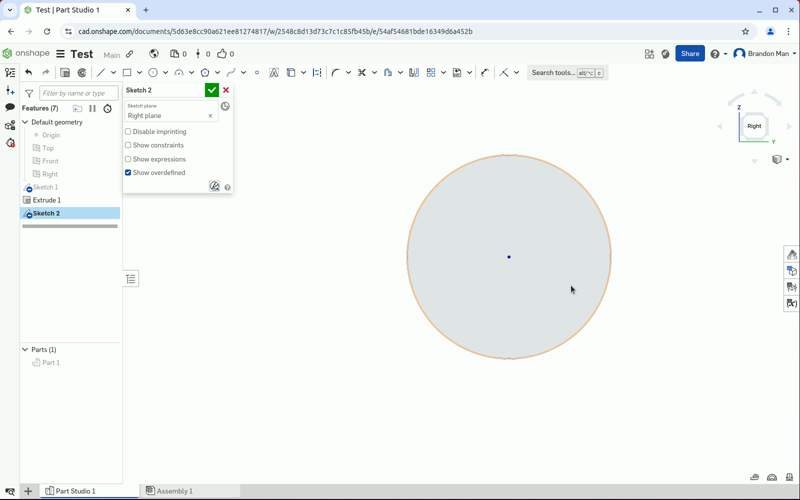
scroll(-6)
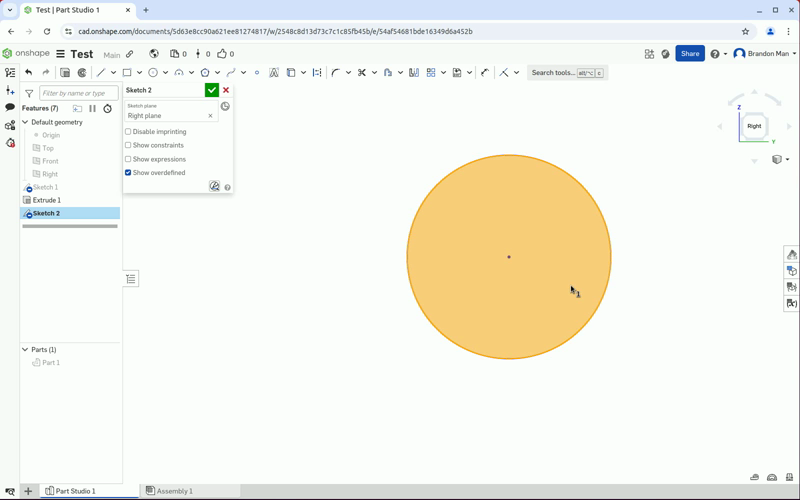
scroll(-6)
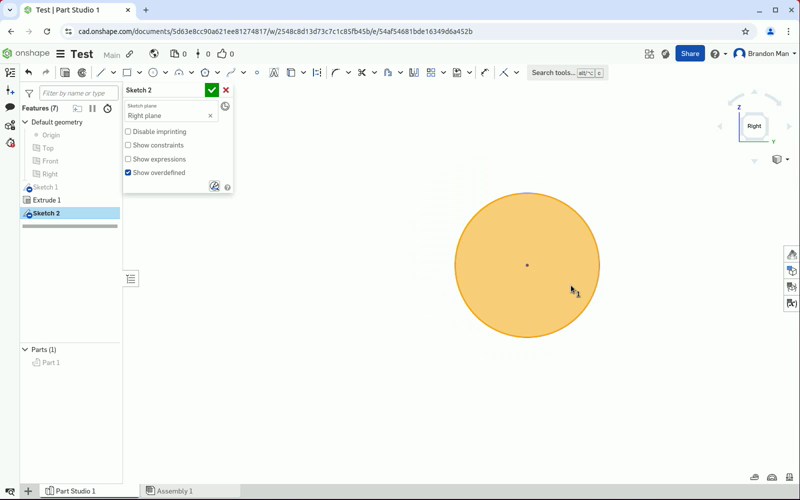
scroll(-6)
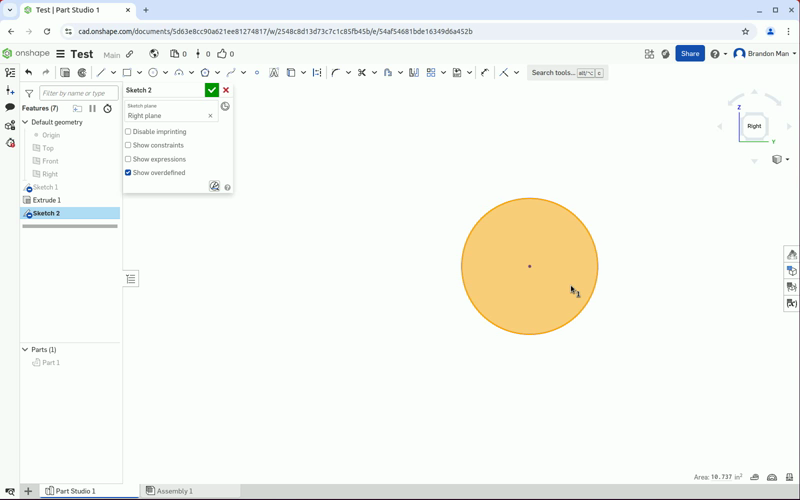
scroll(-6)
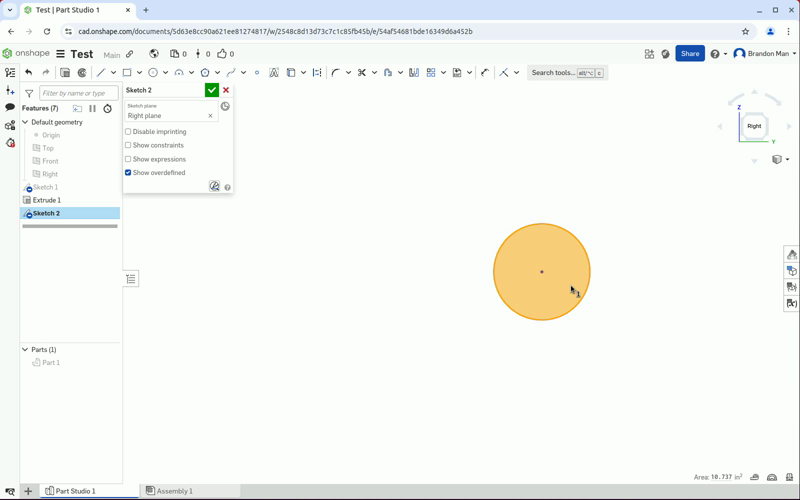
scroll(-6)
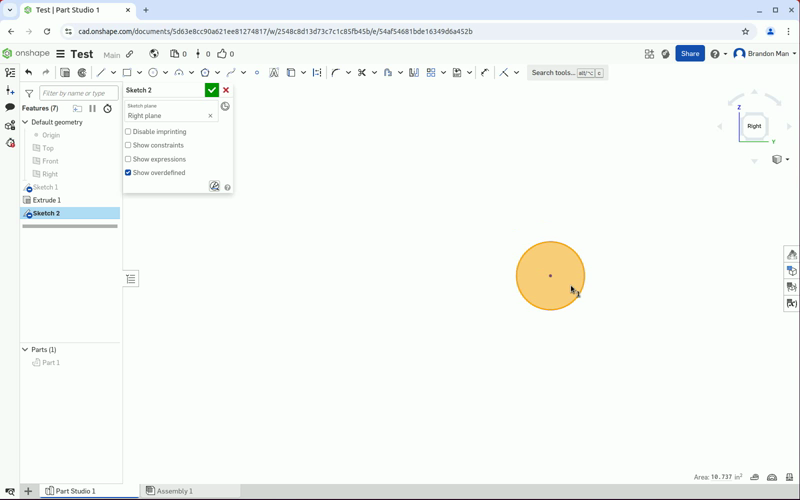
scroll(-6)
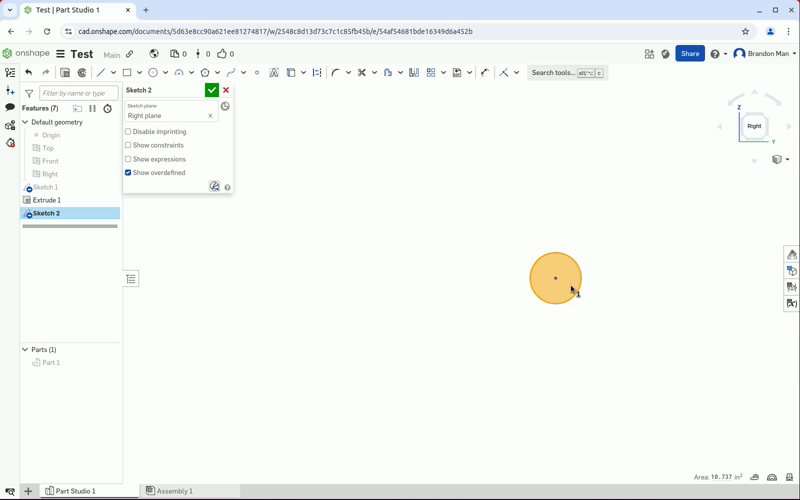
scroll(-6)
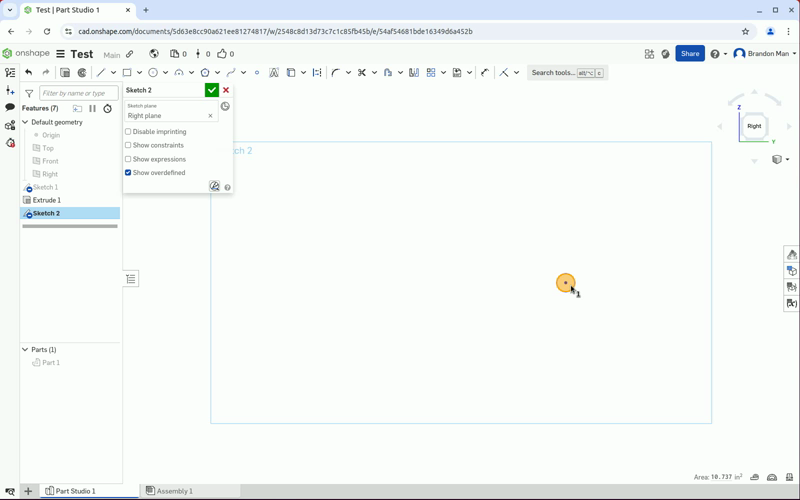
mouse_move(73, 352)
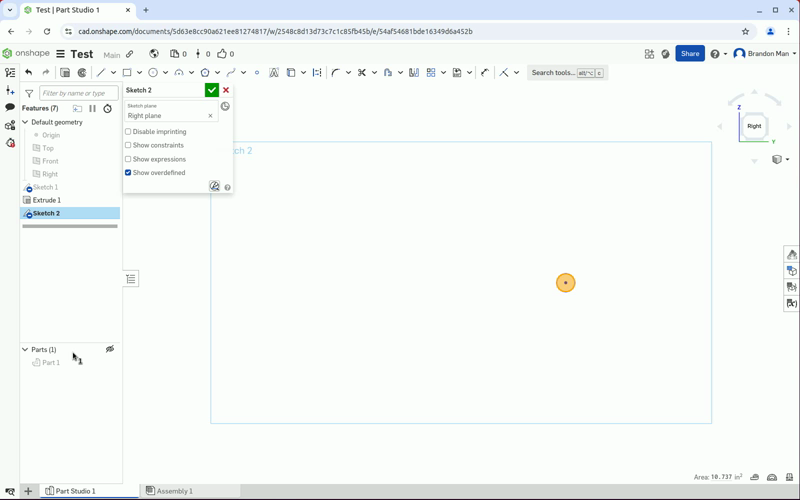
key(shift+y)
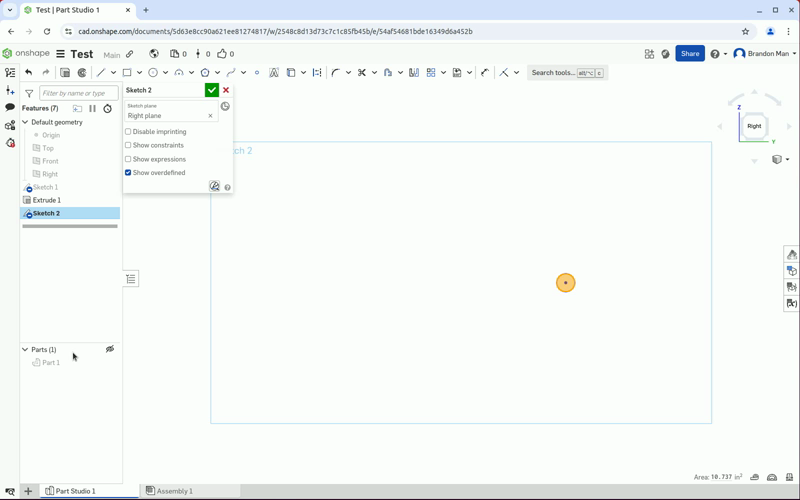
key(shift+e)
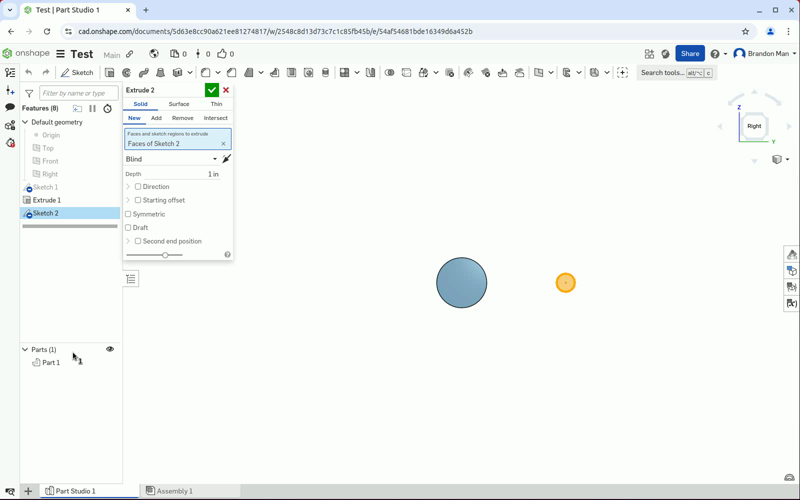
mouse_move(143, 106)
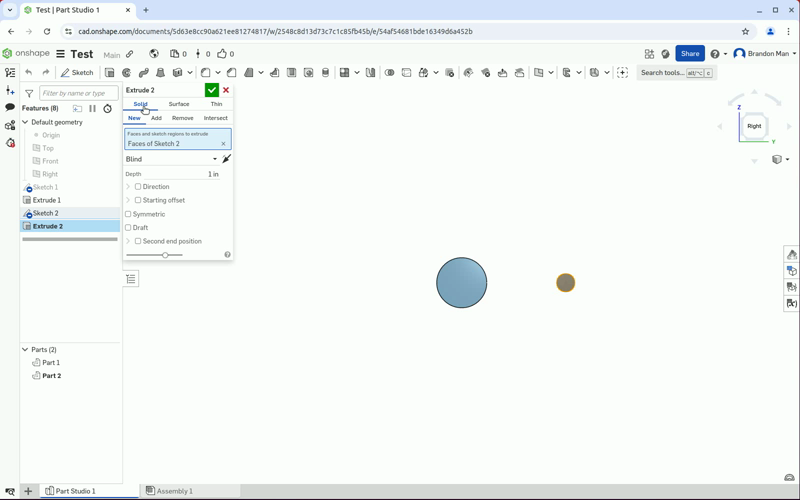
click(143, 106)
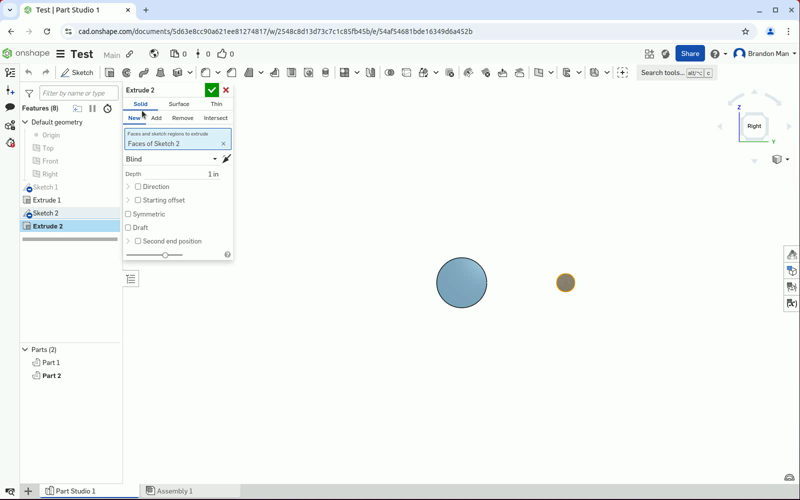
mouse_move(137, 120)
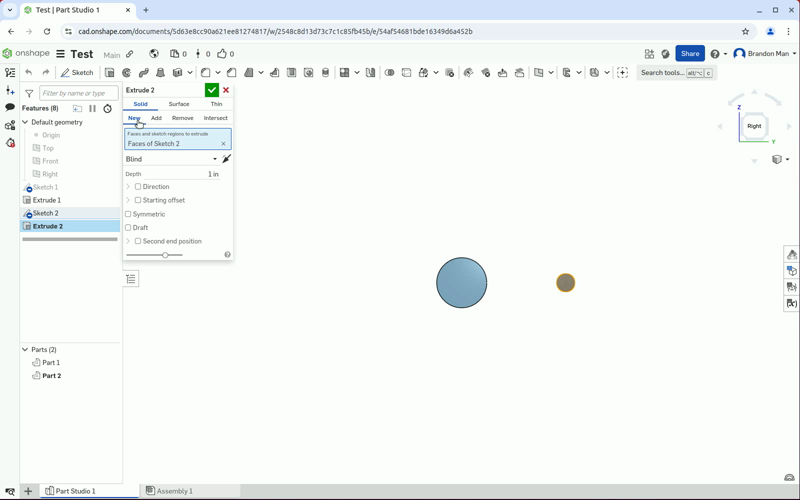
click(137, 120)
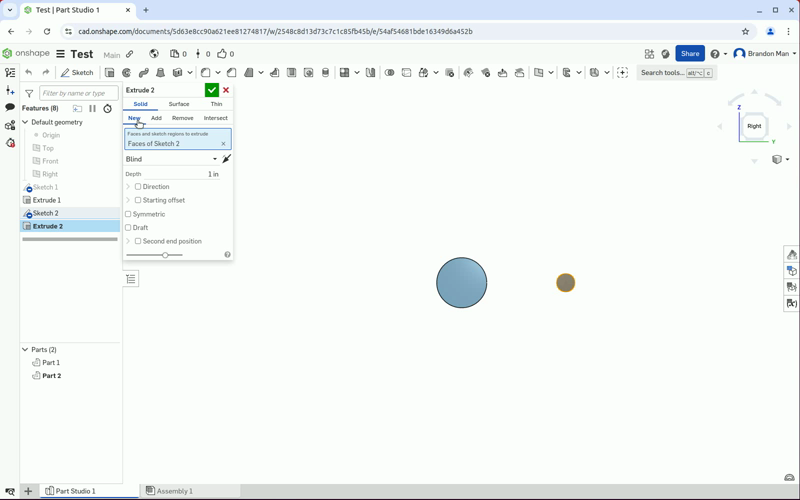
key(tab, 4)
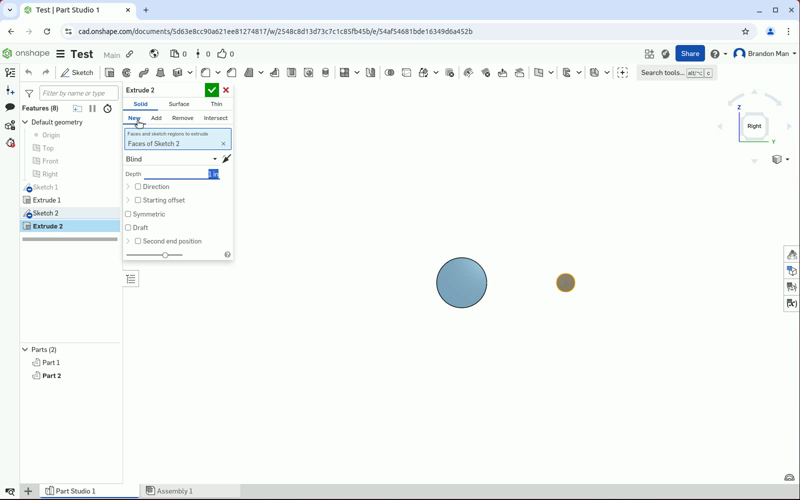
text(4.814)
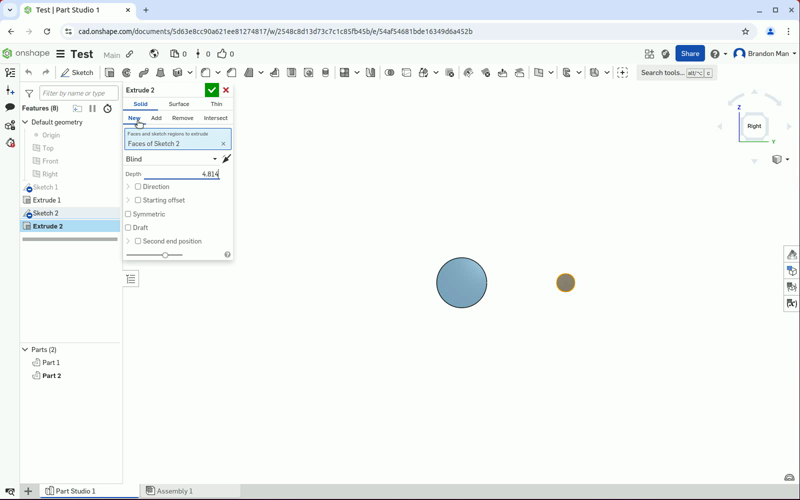
key(enter)
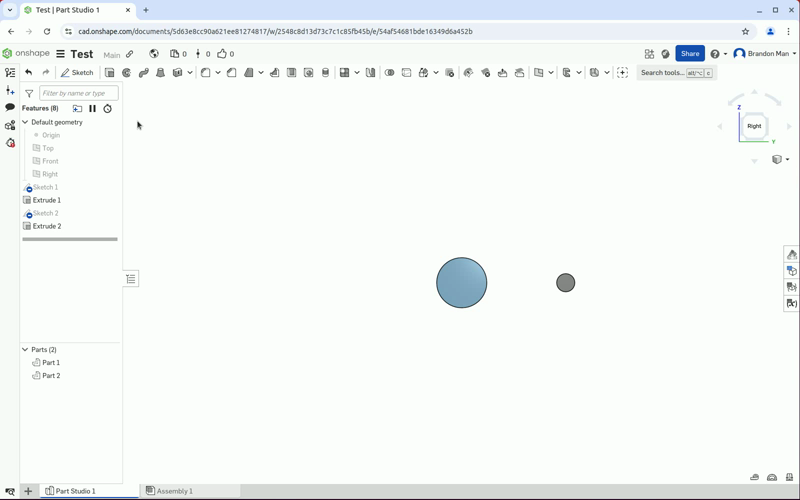
key(shift+h)
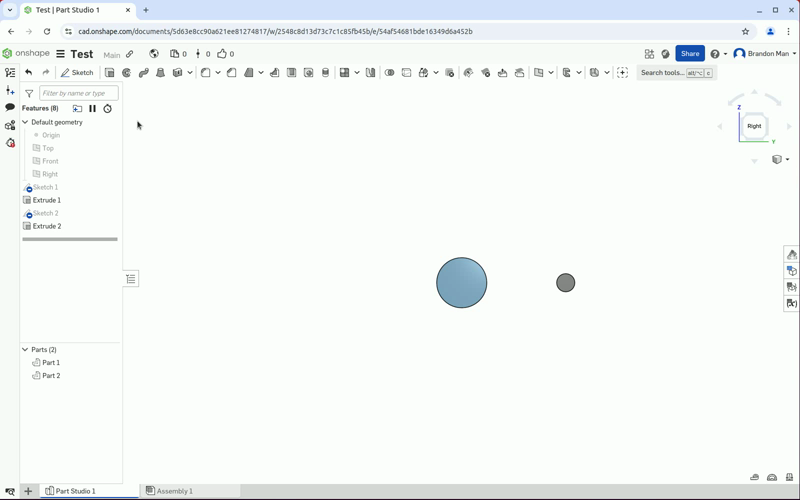
key(shift+h)
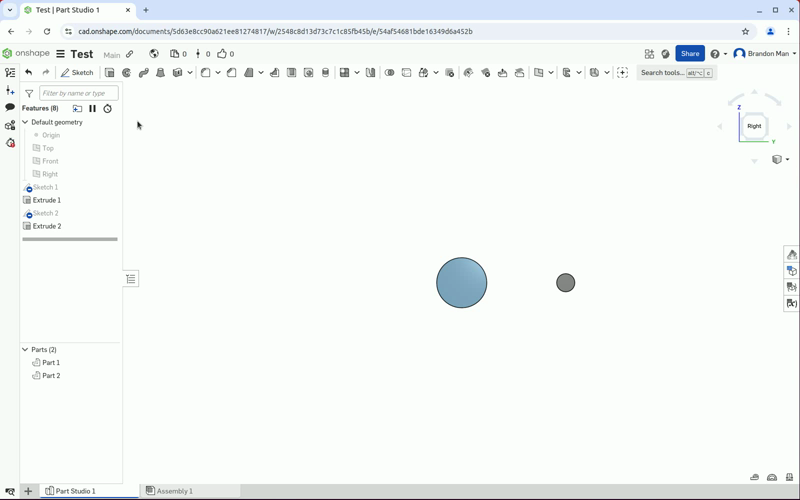
mouse_move(73, 189)
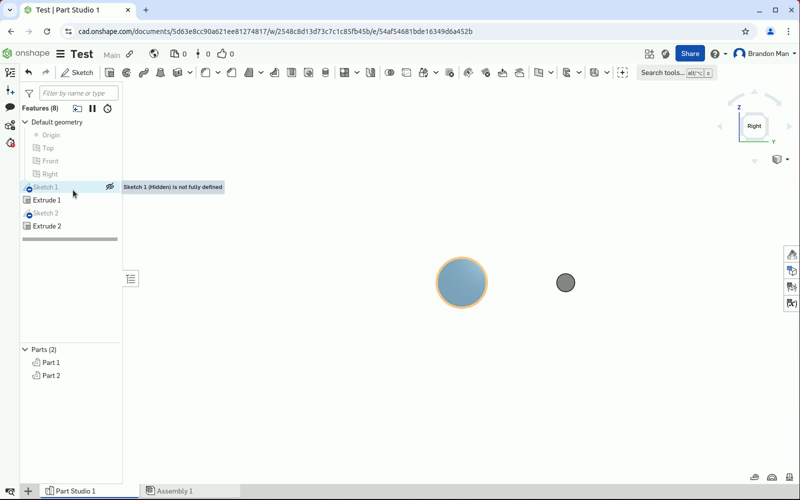
click(73, 189)
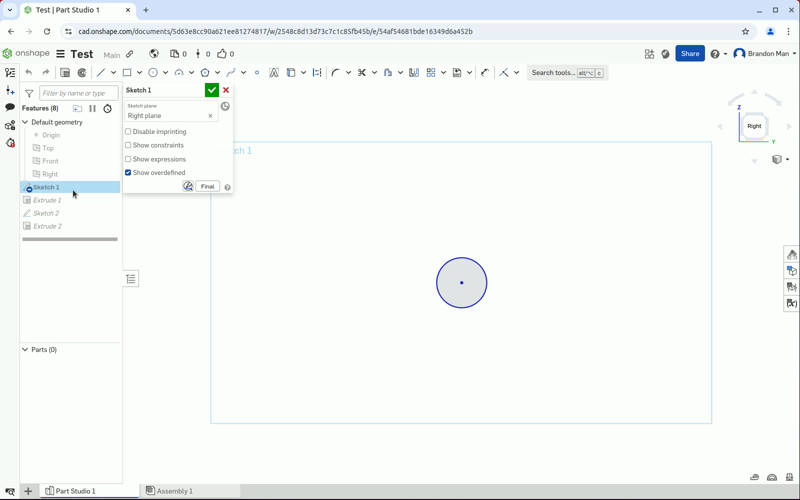
mouse_move(229, 92)
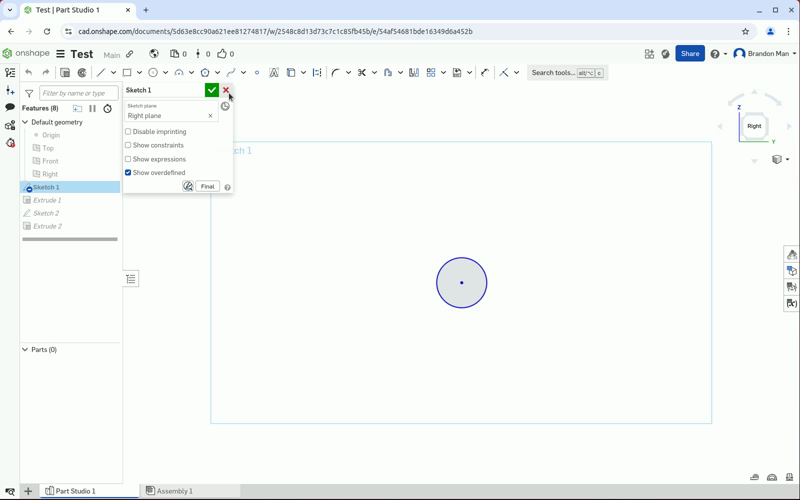
click(229, 92)
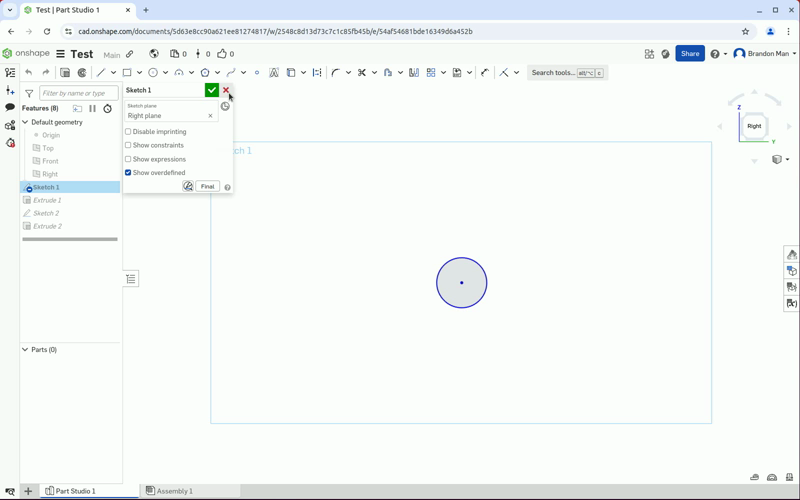
key(shift+s)
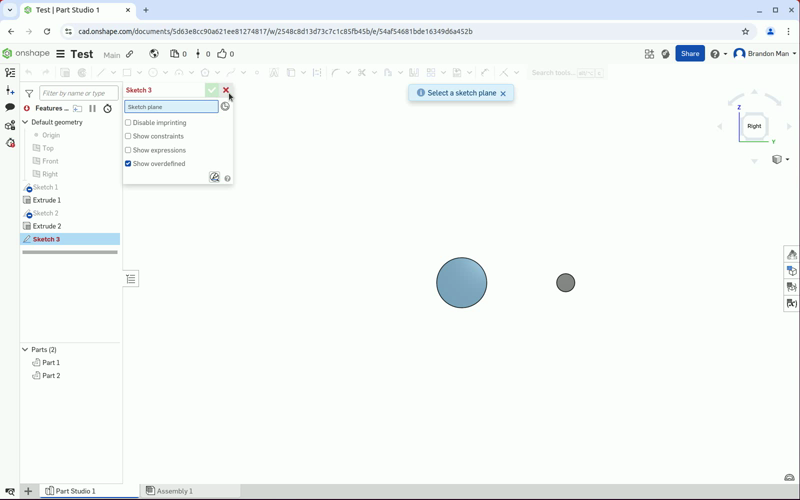
mouse_move(73, 176)
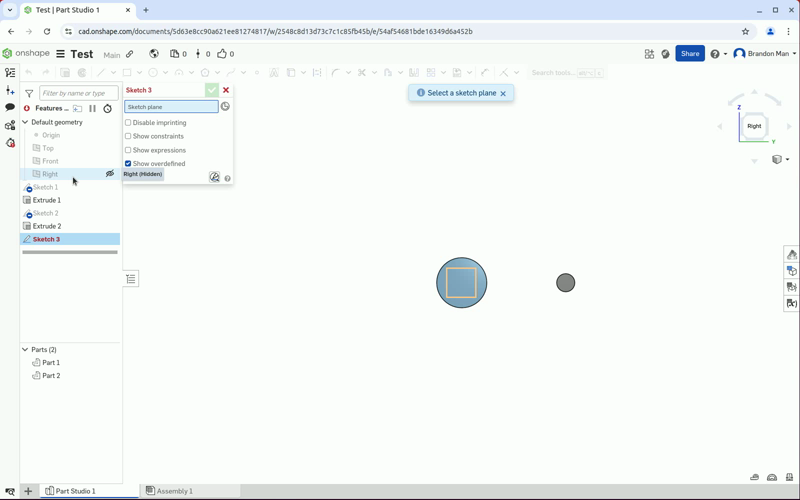
click(73, 176)
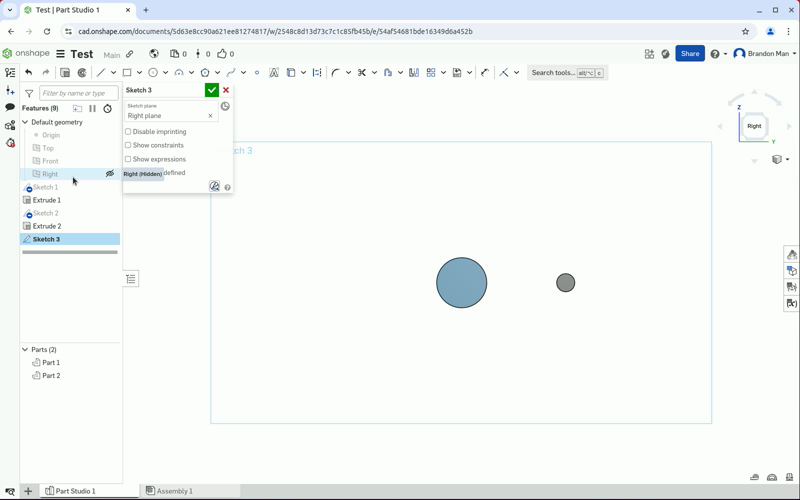
mouse_move(73, 352)
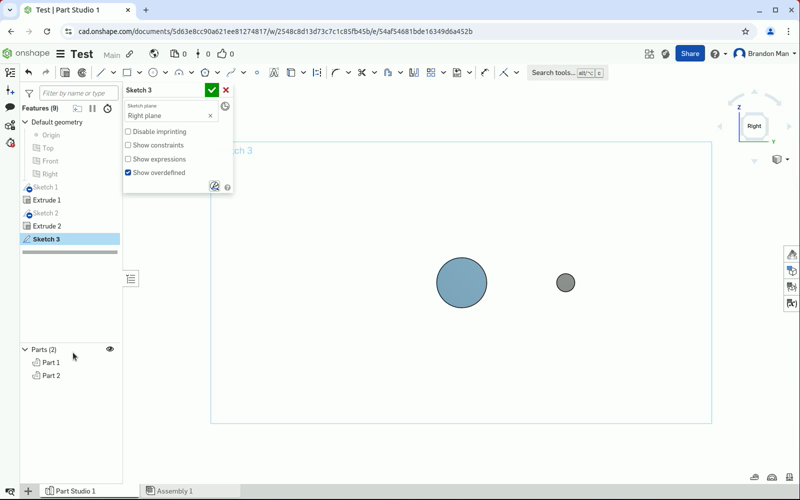
key(y)
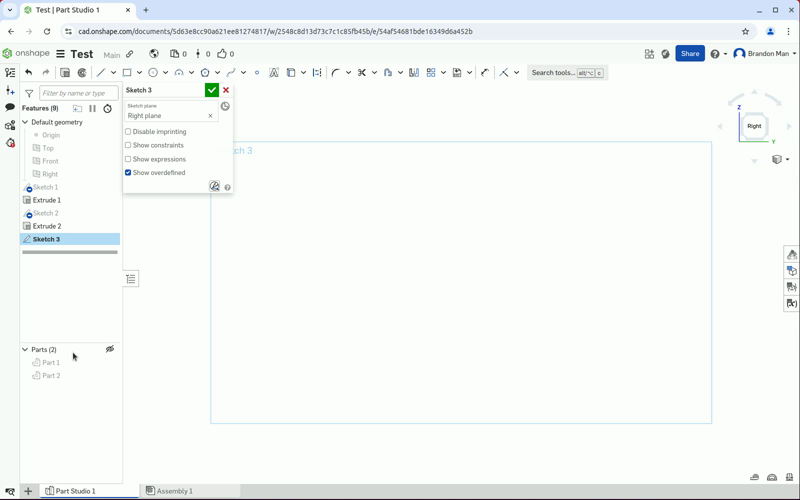
key(l)
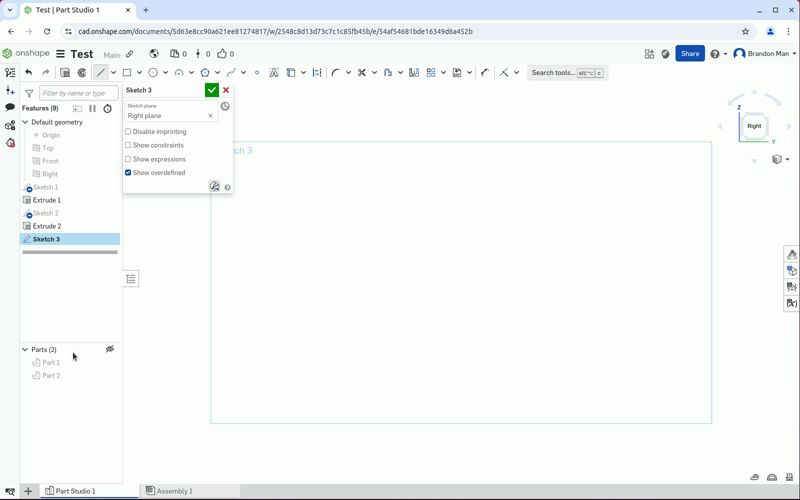
key_down(shift)
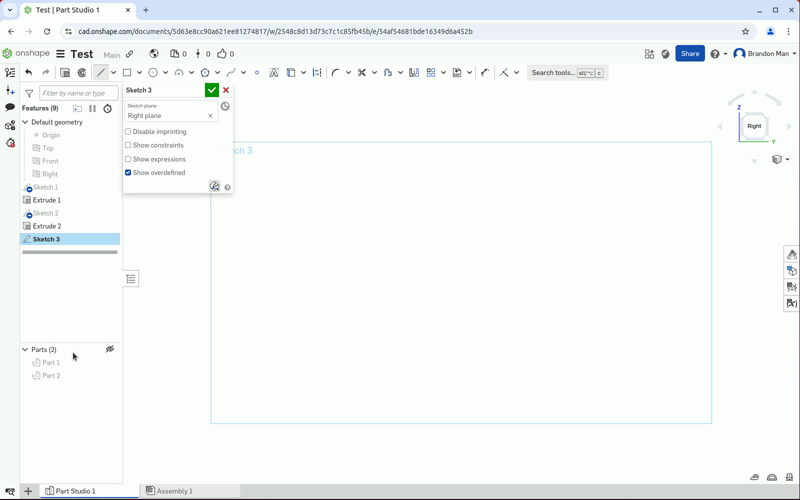
mouse_move(464, 306)
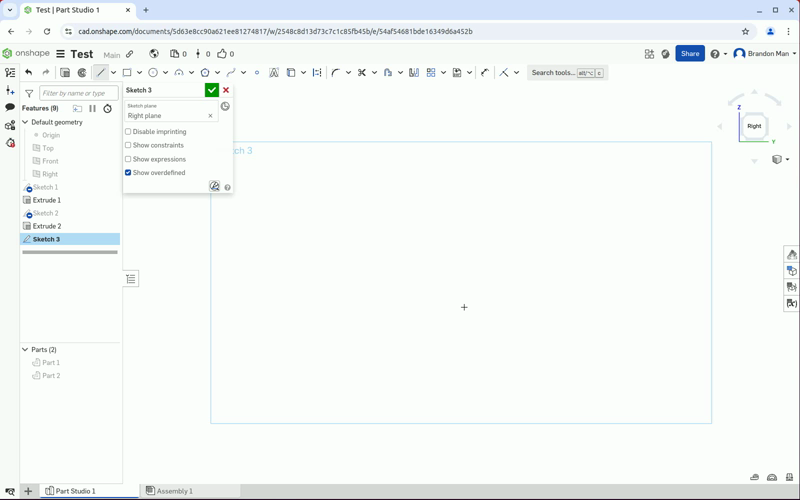
click(464, 306)
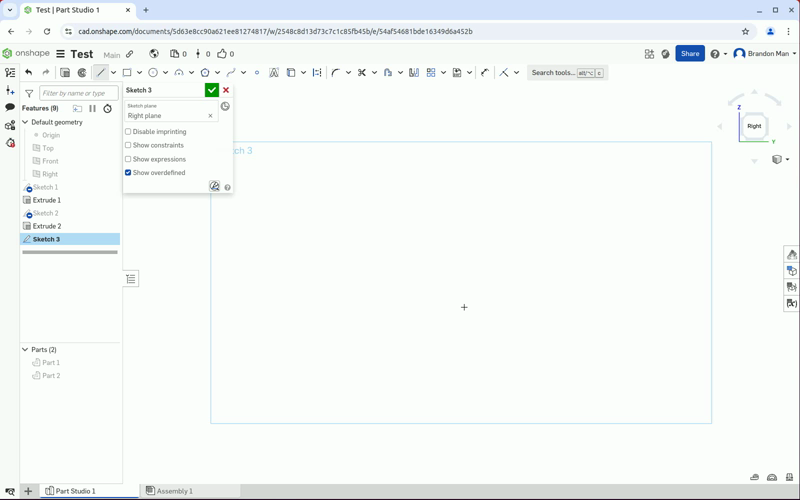
key_up(shift)
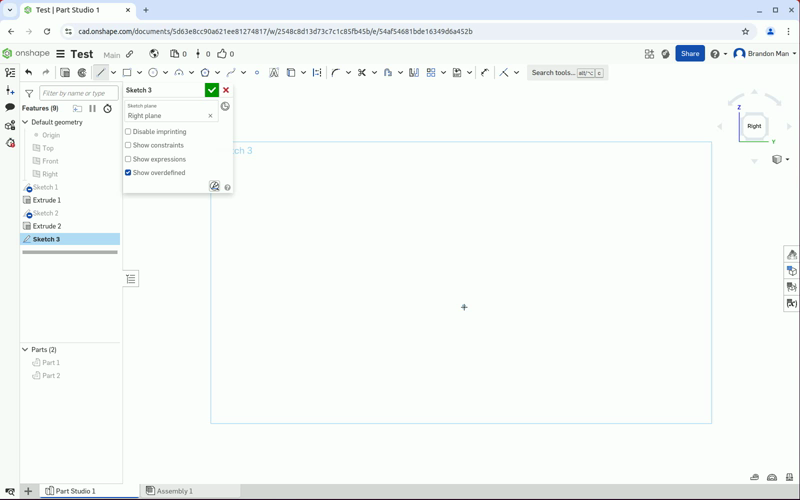
key_down(shift)
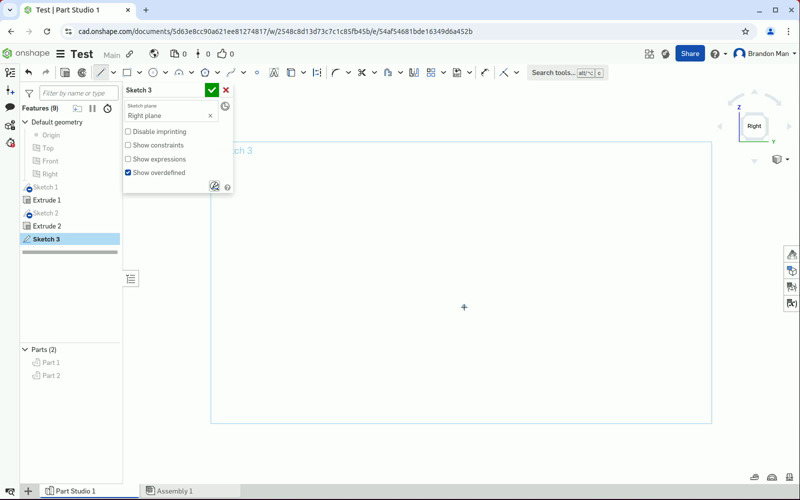
mouse_move(565, 290)
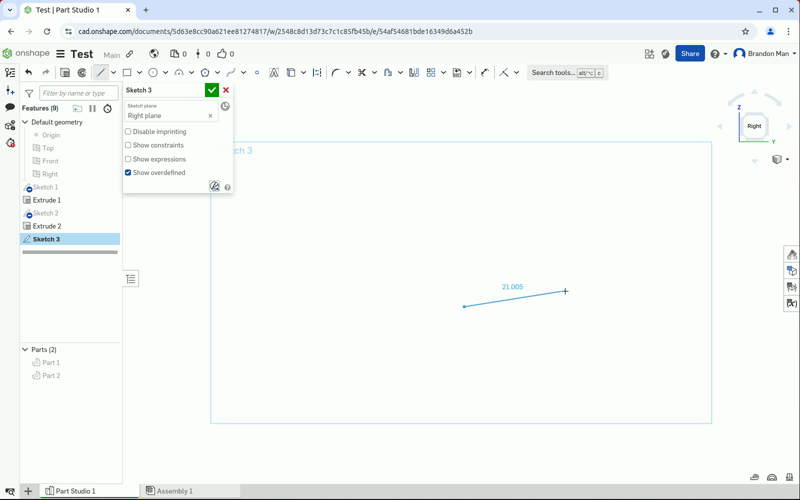
click(565, 290)
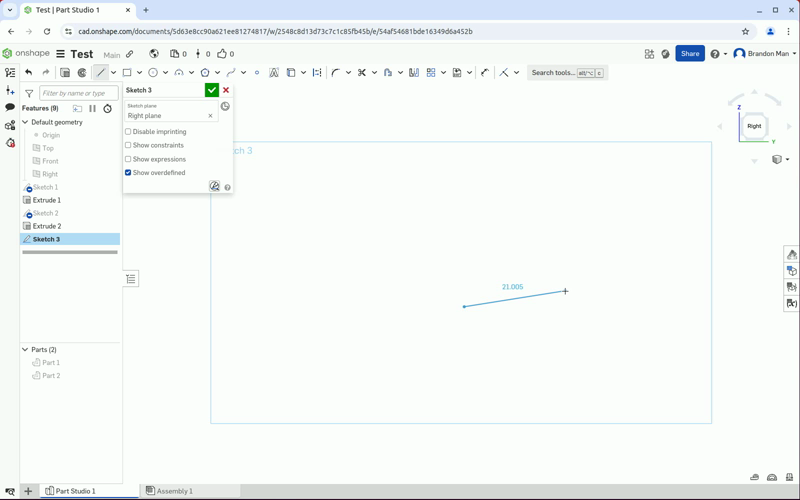
key_up(shift)
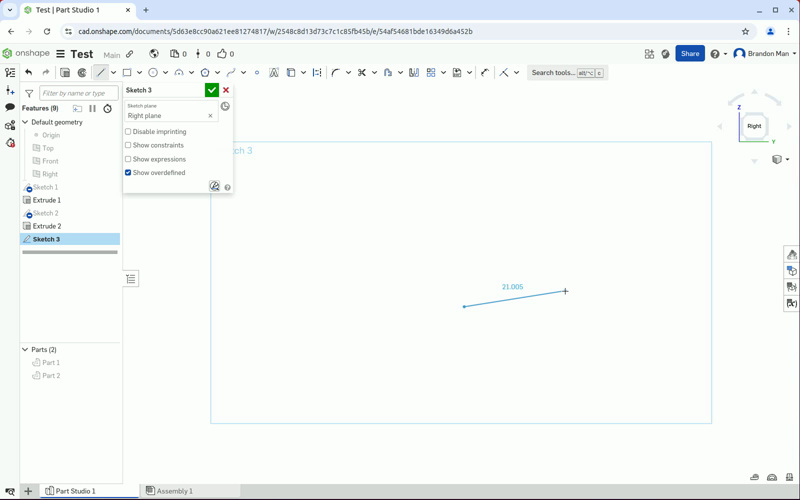
key(esc)
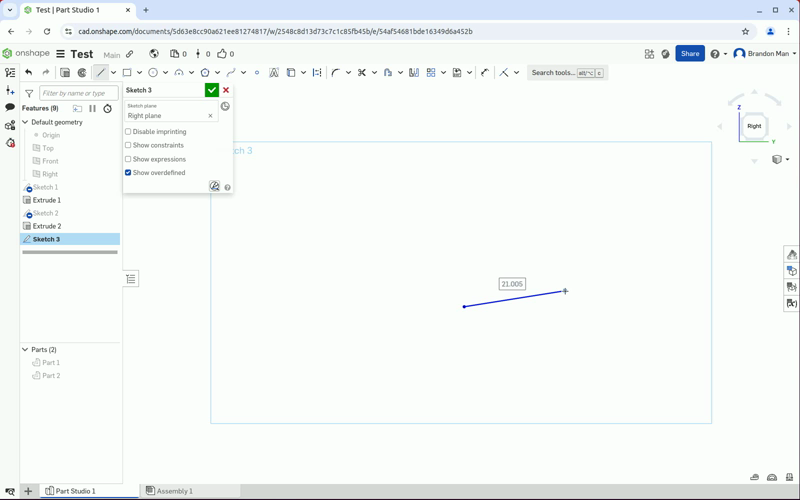
key(a)
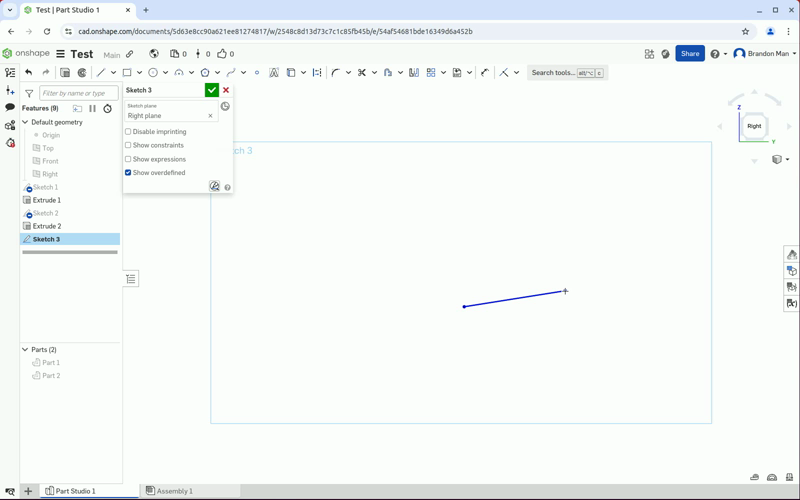
mouse_move(565, 290)
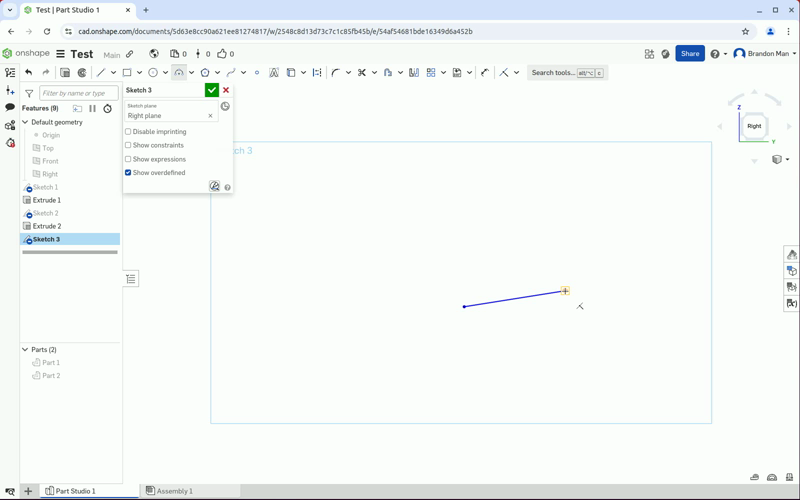
click(565, 290)
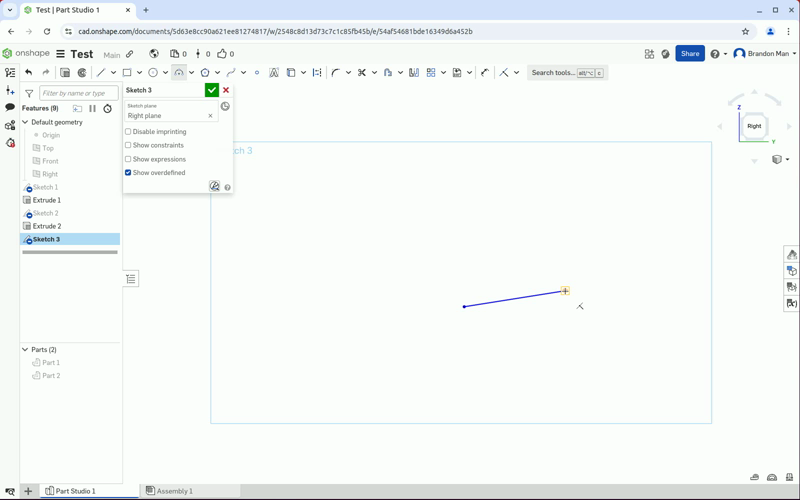
key_down(shift)
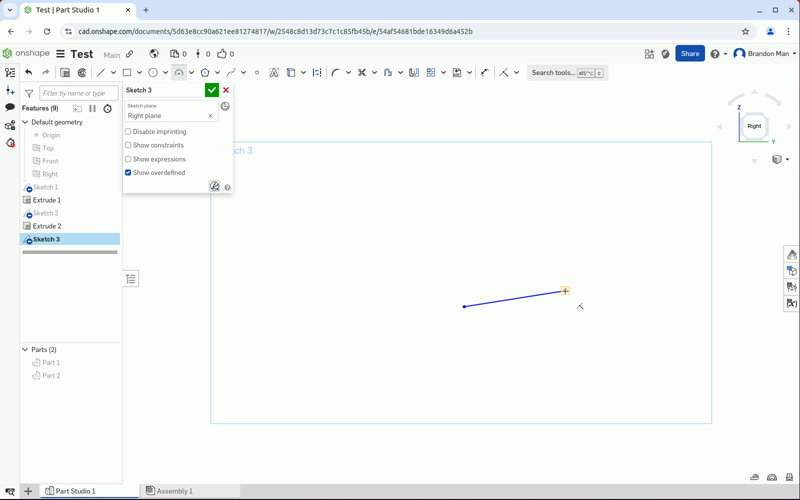
mouse_move(566, 275)
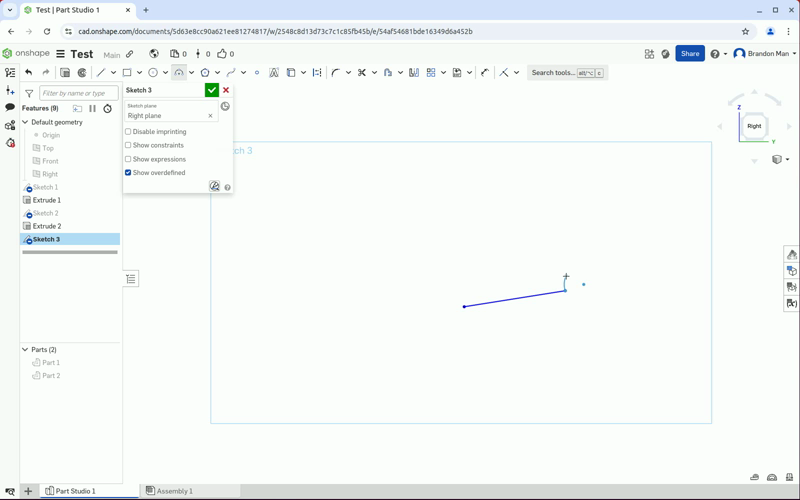
click(566, 275)
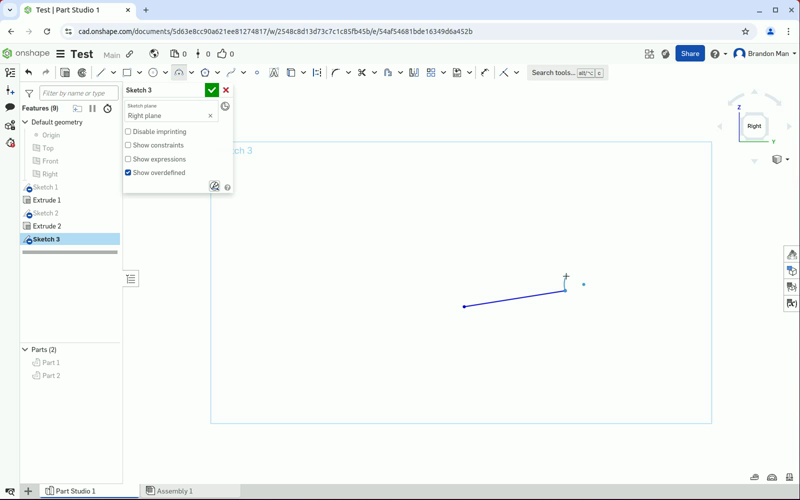
mouse_move(557, 282)
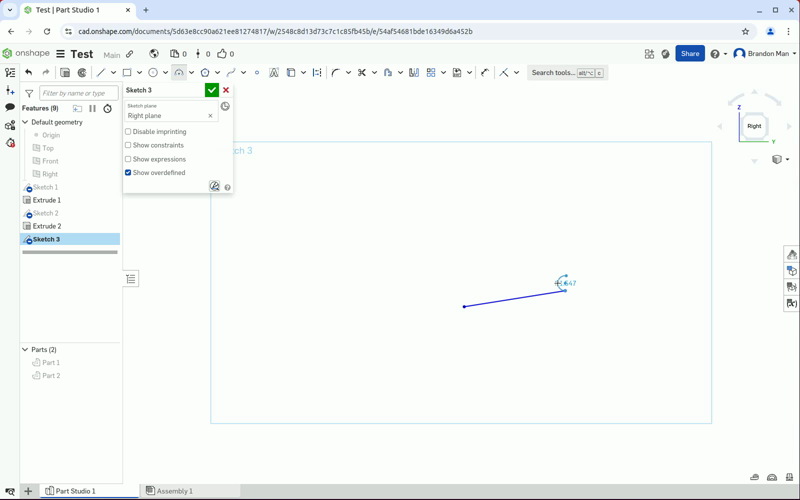
click(557, 282)
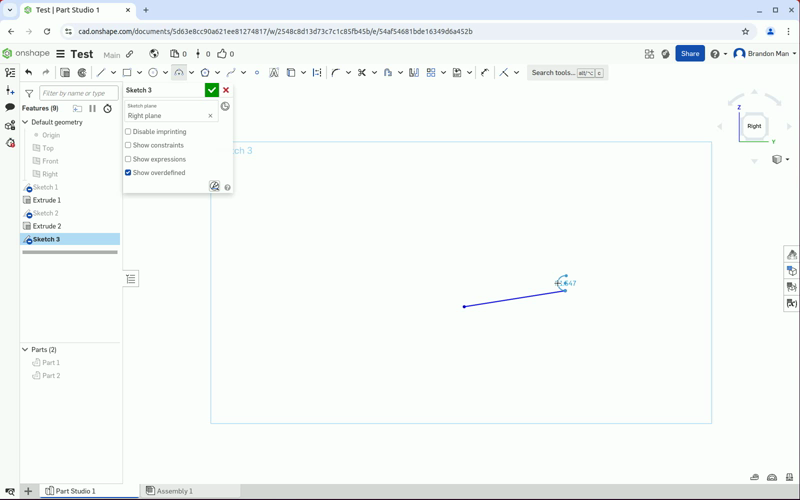
key_up(shift)
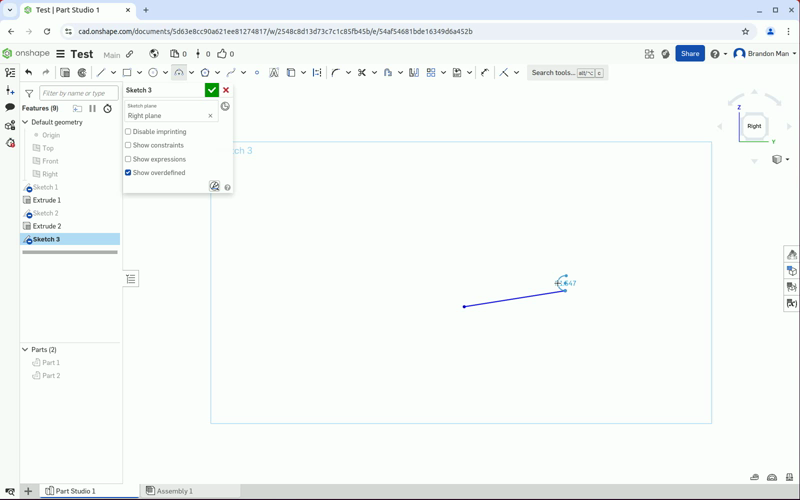
key(esc)
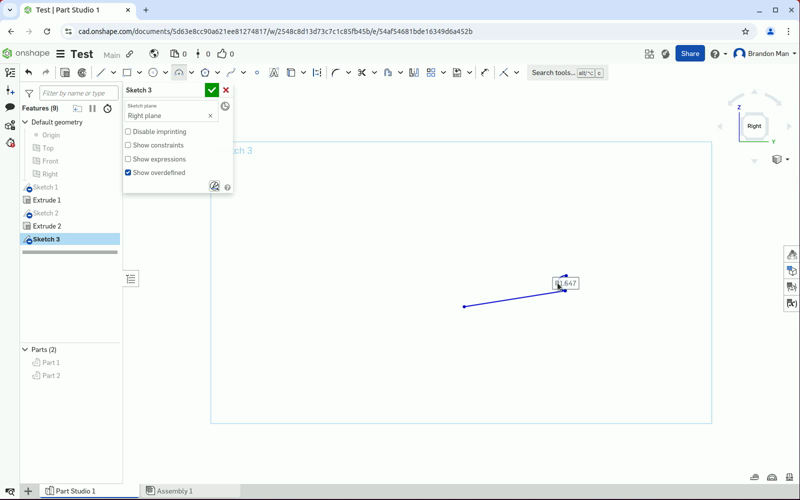
key(l)
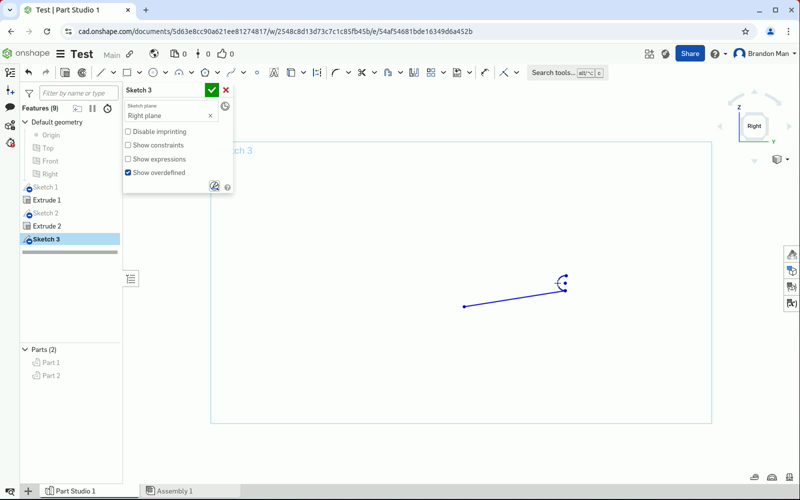
mouse_move(566, 275)
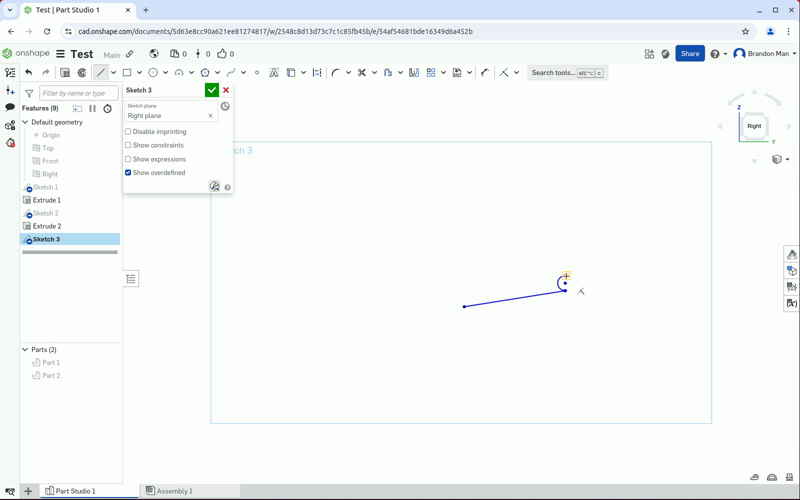
click(566, 275)
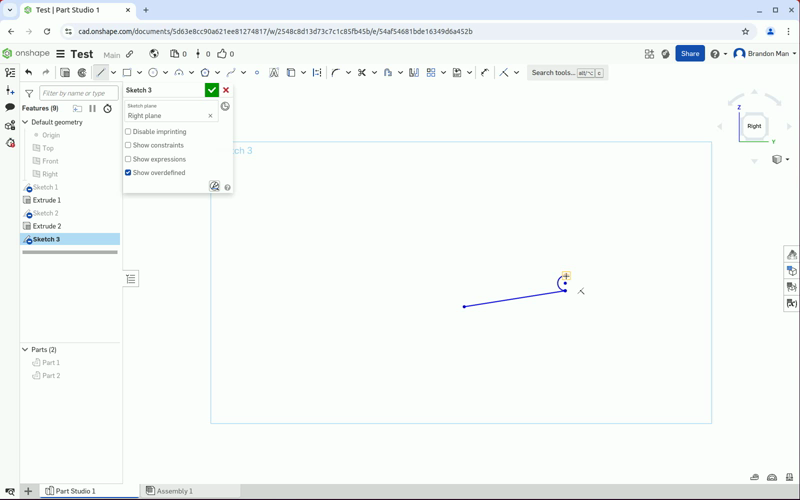
key_down(shift)
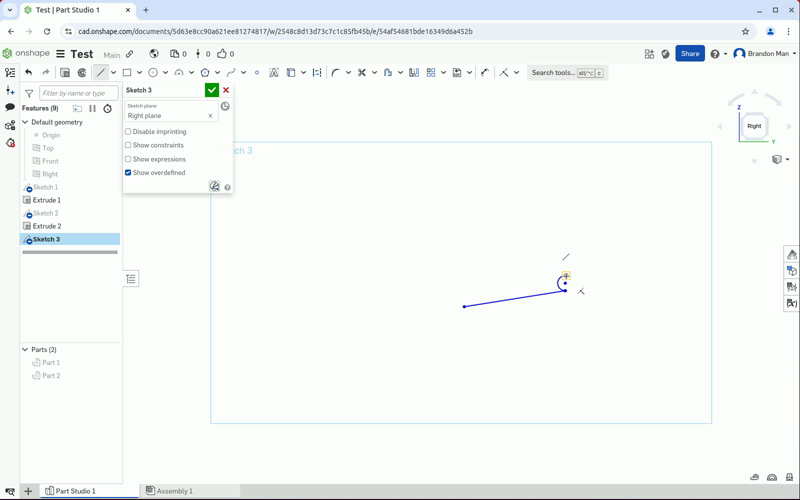
mouse_move(464, 259)
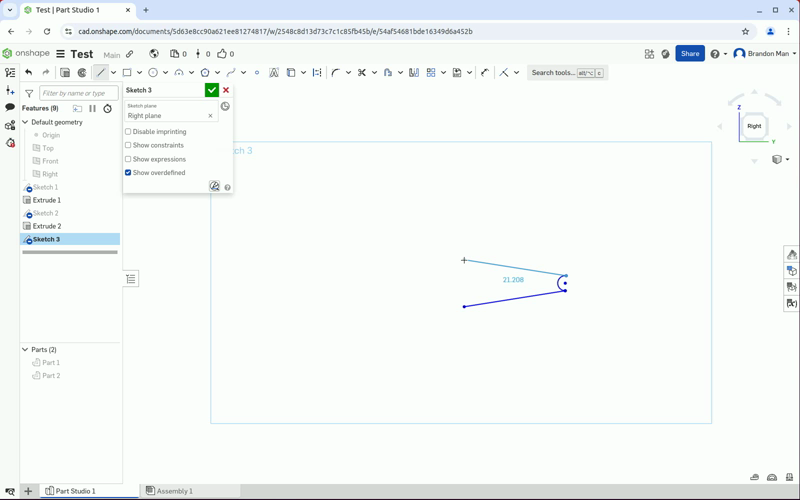
click(464, 259)
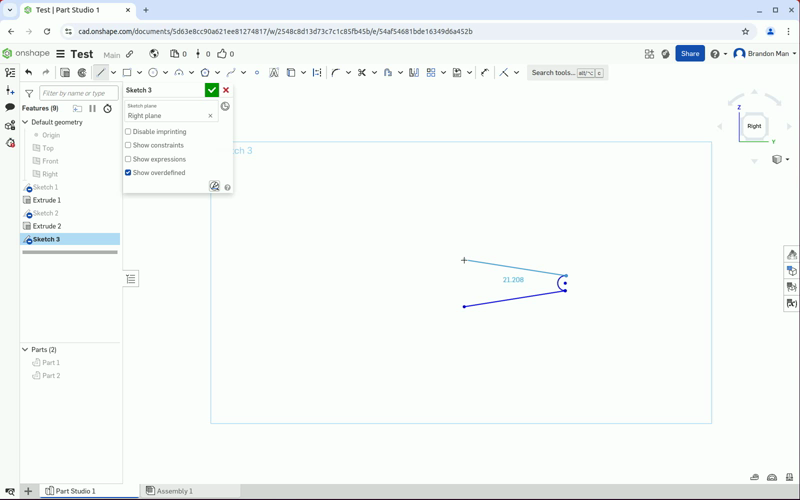
key_up(shift)
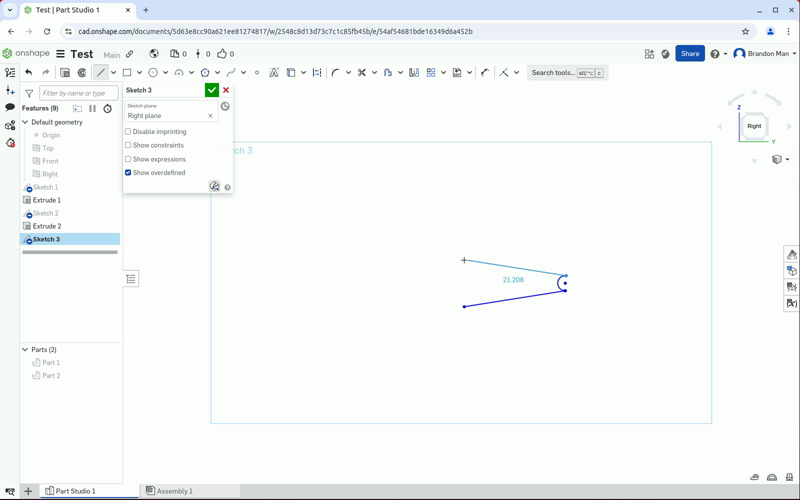
key(esc)
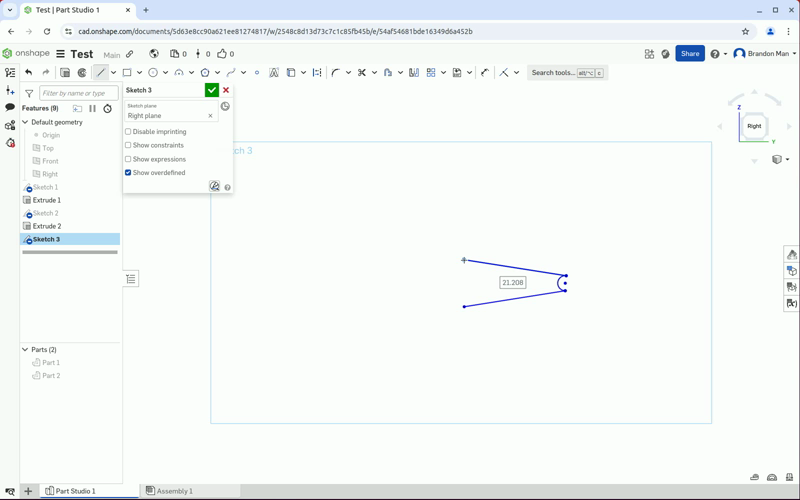
key(a)
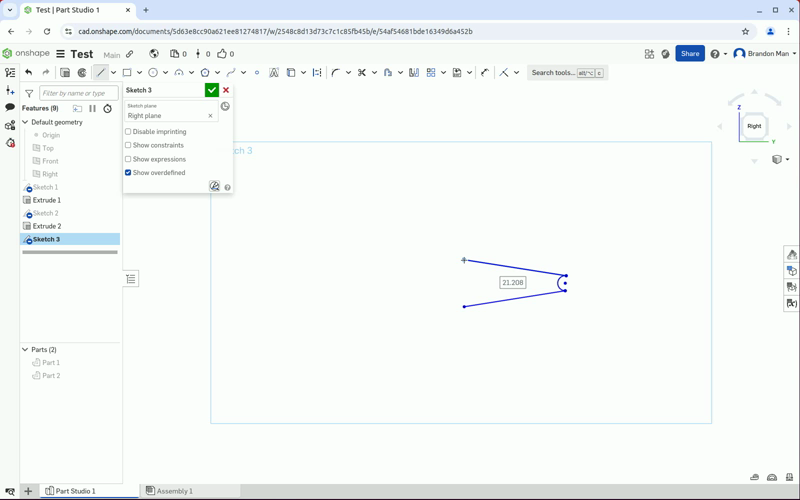
mouse_move(464, 259)
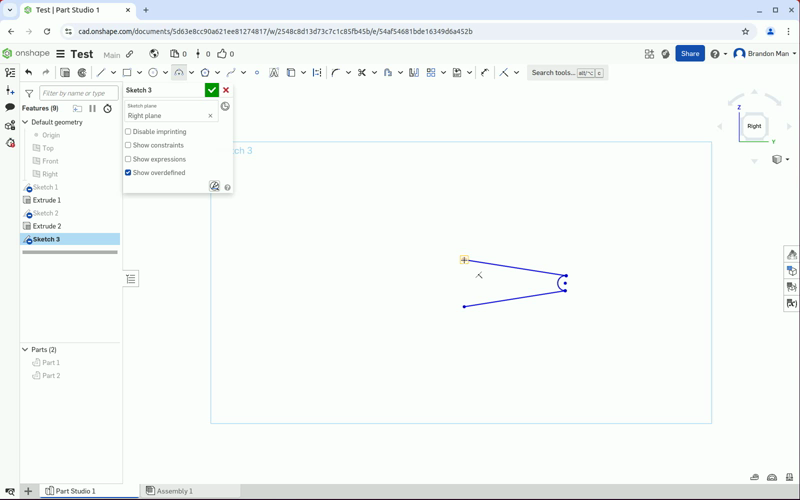
click(464, 259)
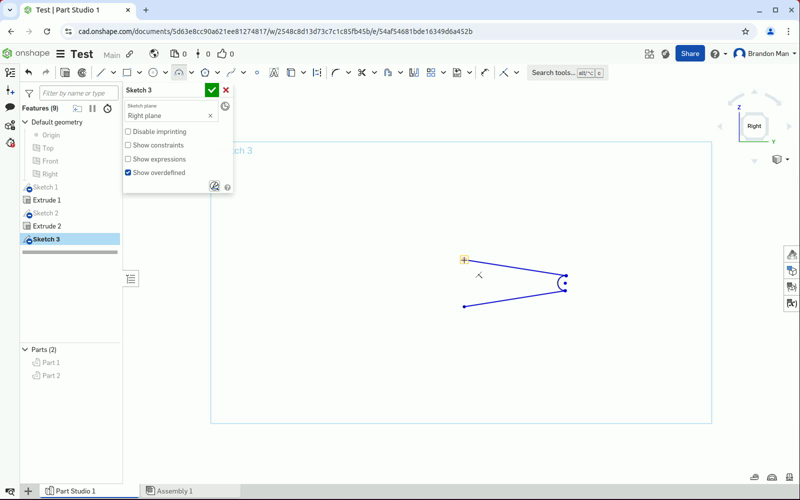
mouse_move(464, 306)
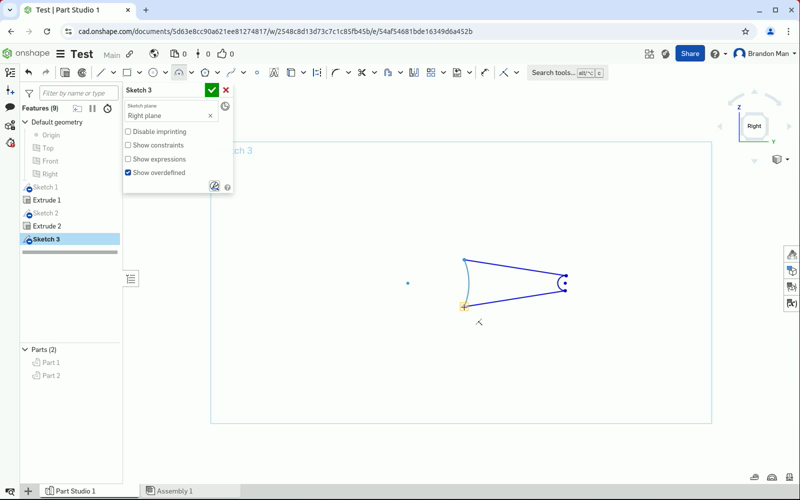
click(464, 306)
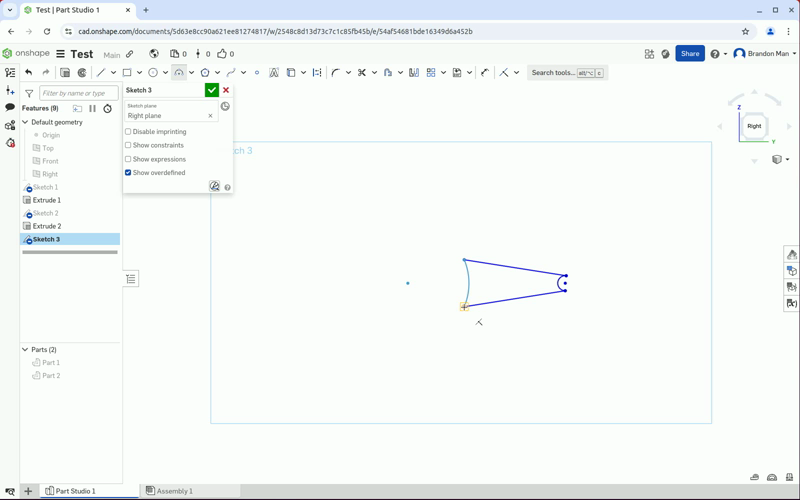
key_down(shift)
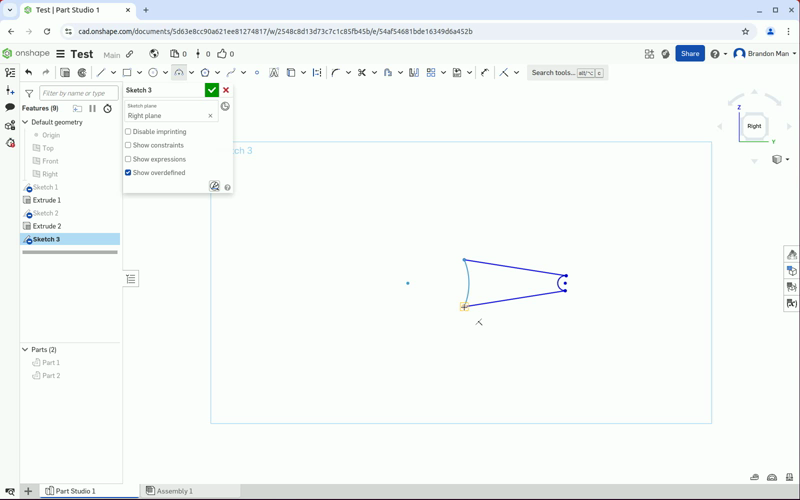
mouse_move(484, 283)
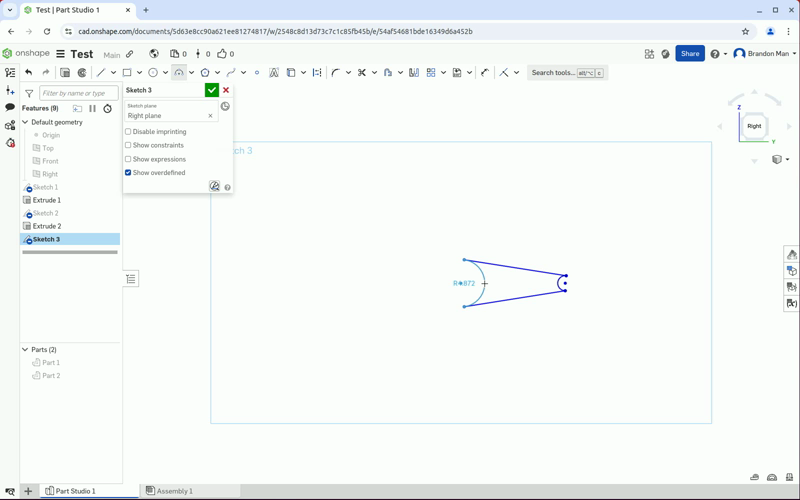
click(484, 283)
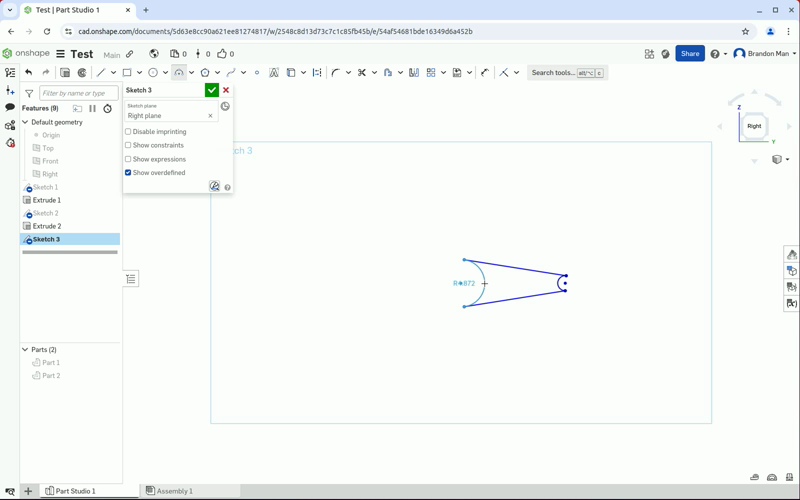
key_up(shift)
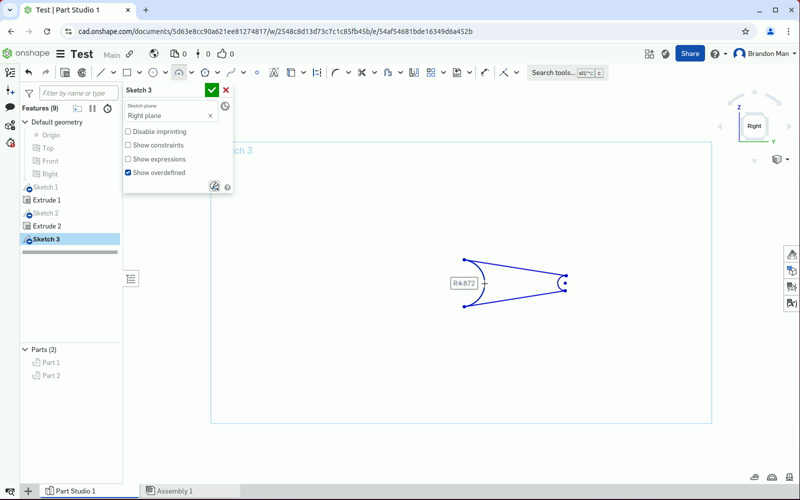
key(esc)
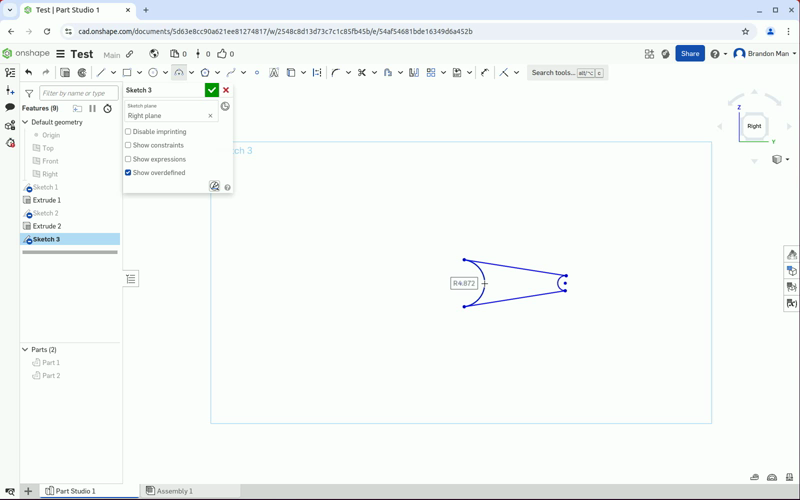
mouse_move(535, 289)
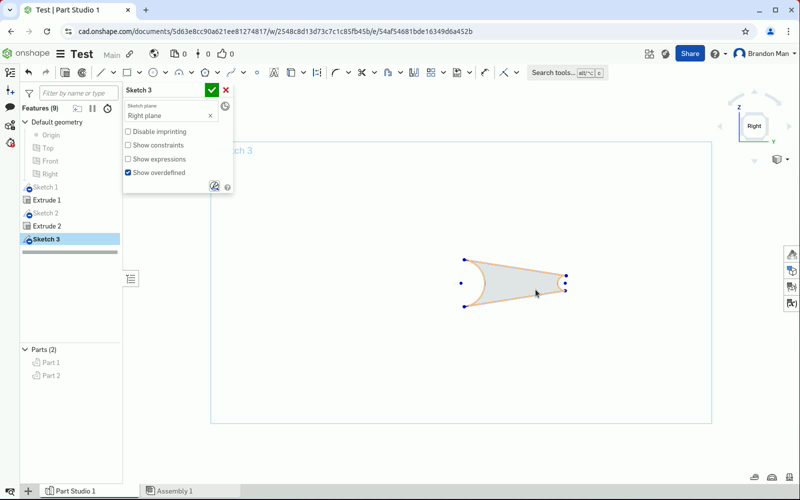
click(535, 289)
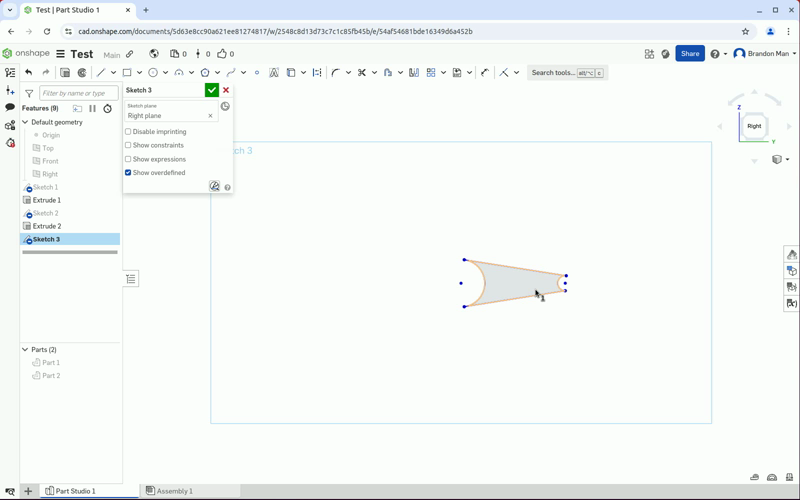
mouse_move(73, 352)
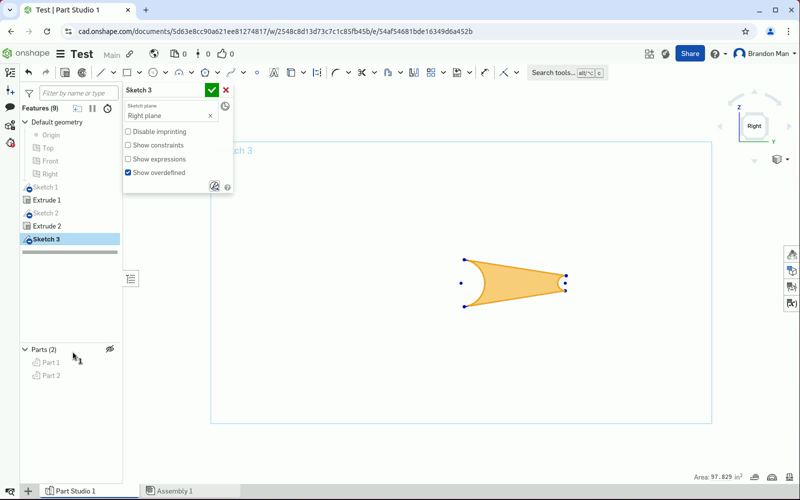
key(shift+y)
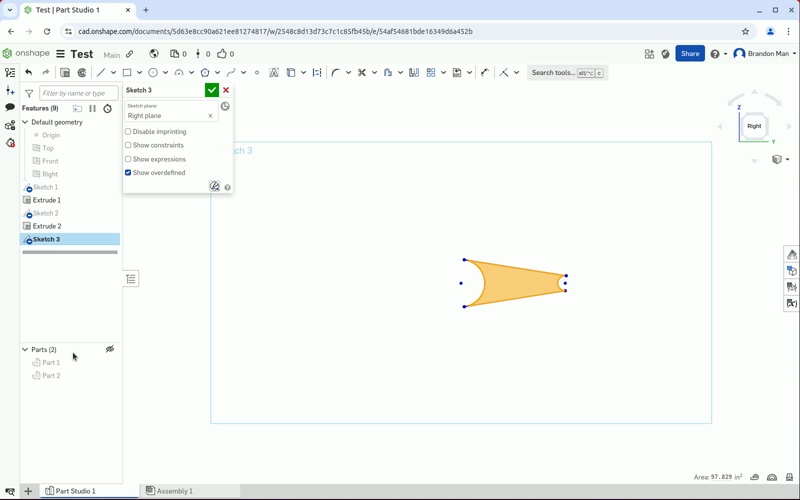
key(shift+e)
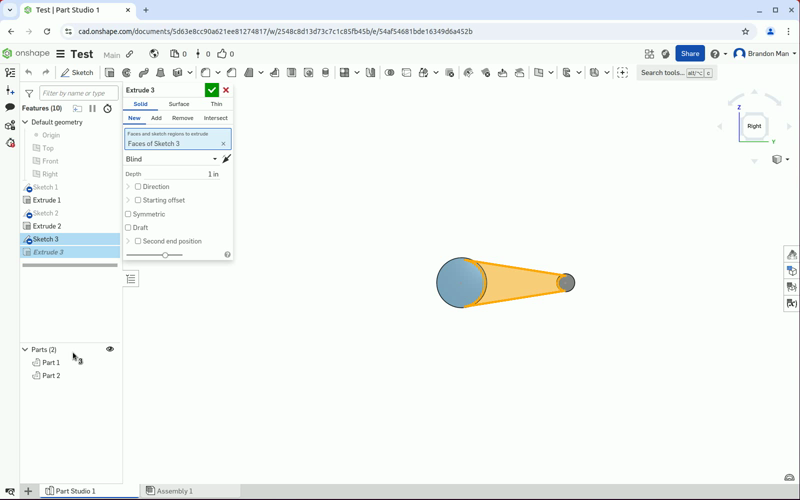
mouse_move(143, 106)
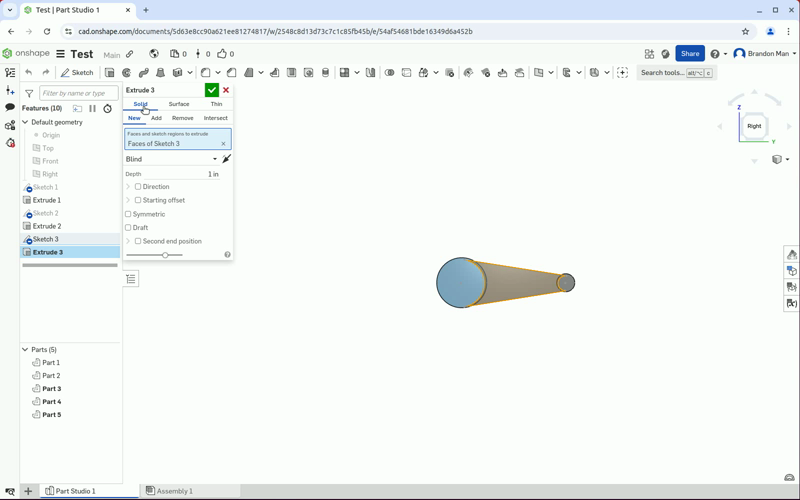
click(143, 106)
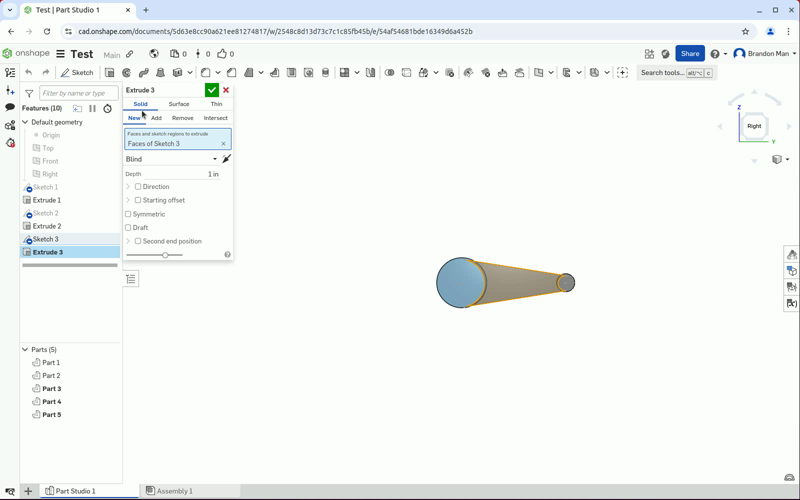
mouse_move(137, 120)
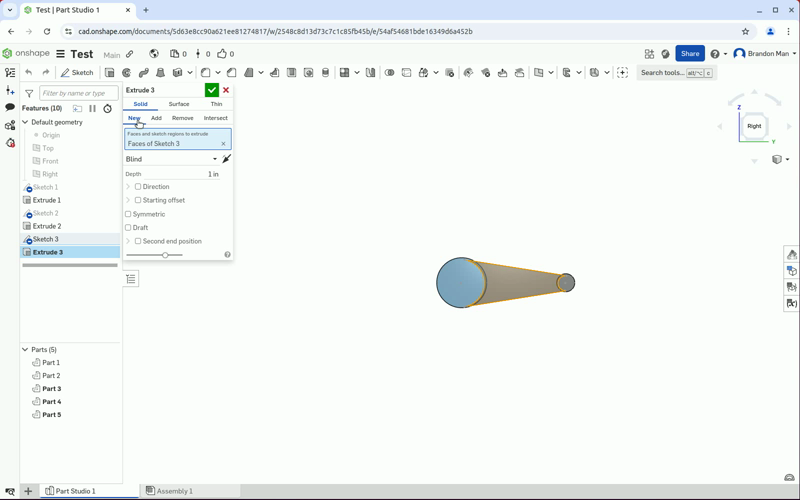
click(137, 120)
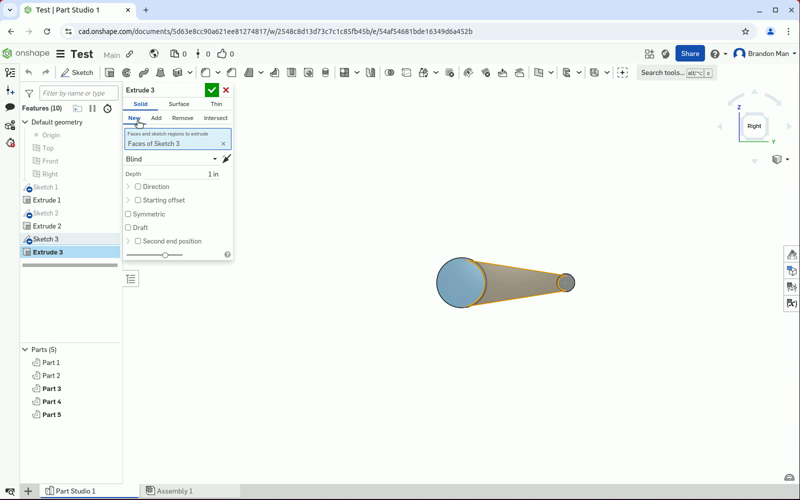
key(tab, 4)
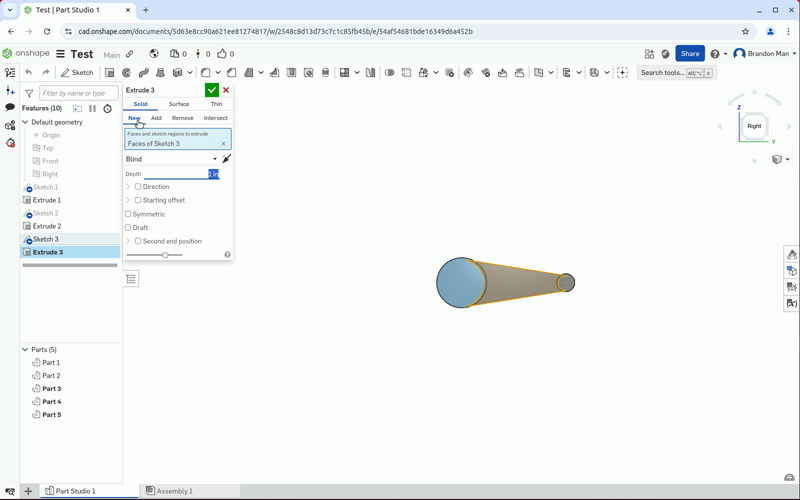
text(4.814)
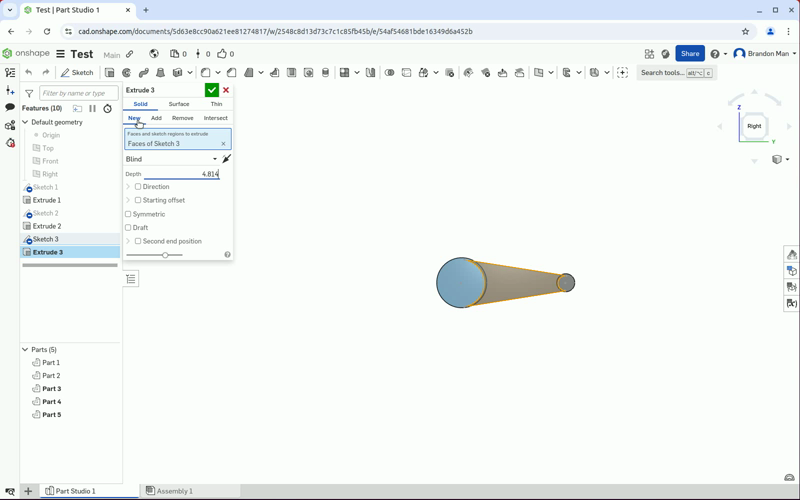
key(enter)
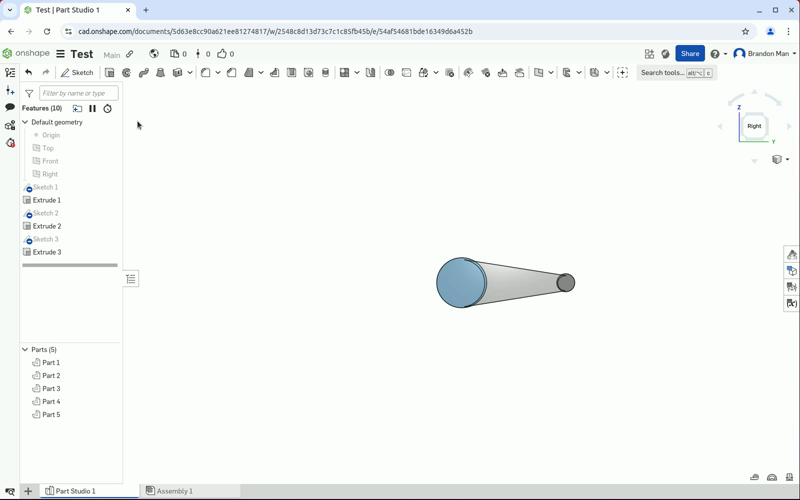
key(shift+h)
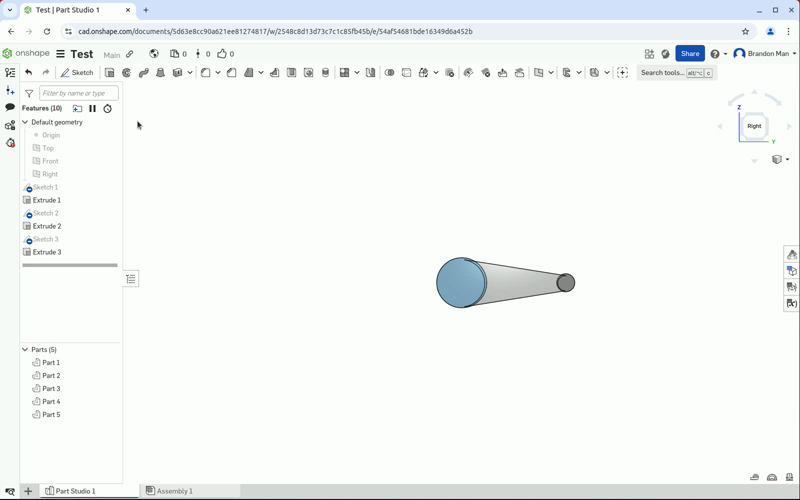
key(shift+h)
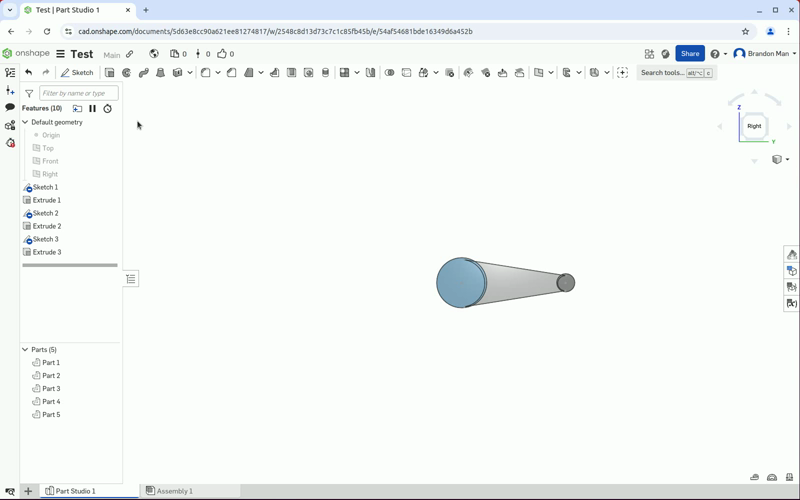
key(shift+7)
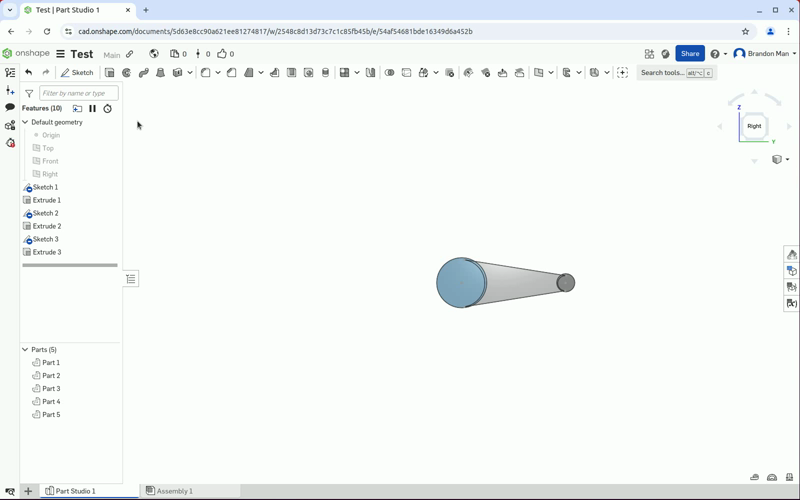
key(right, 2)
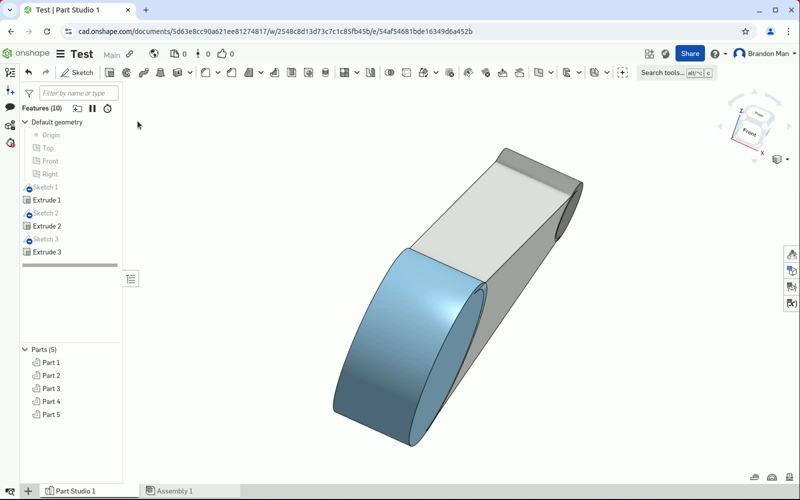
key(down, 2)
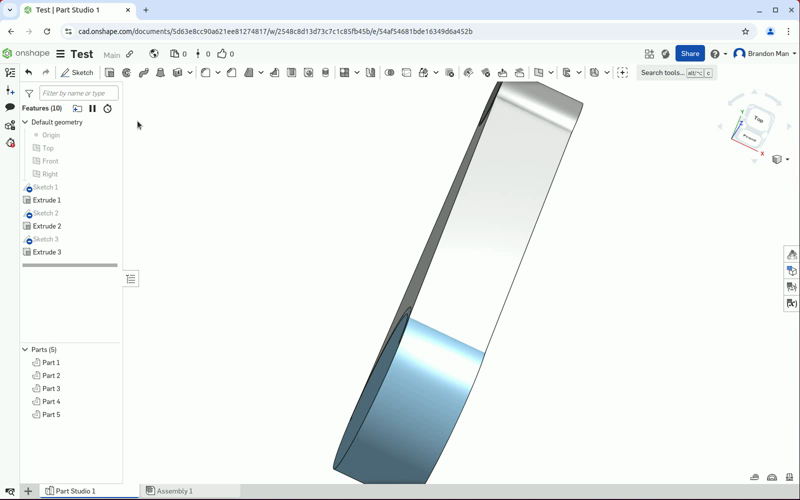
key(up, 2)
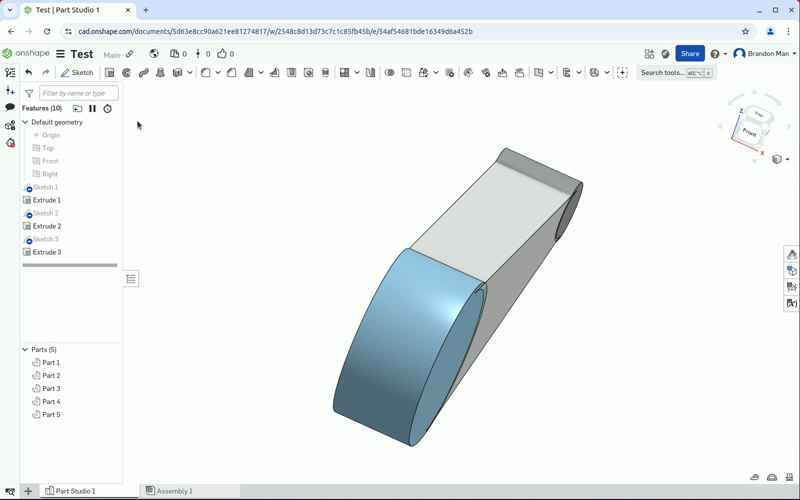
key(left, 2)
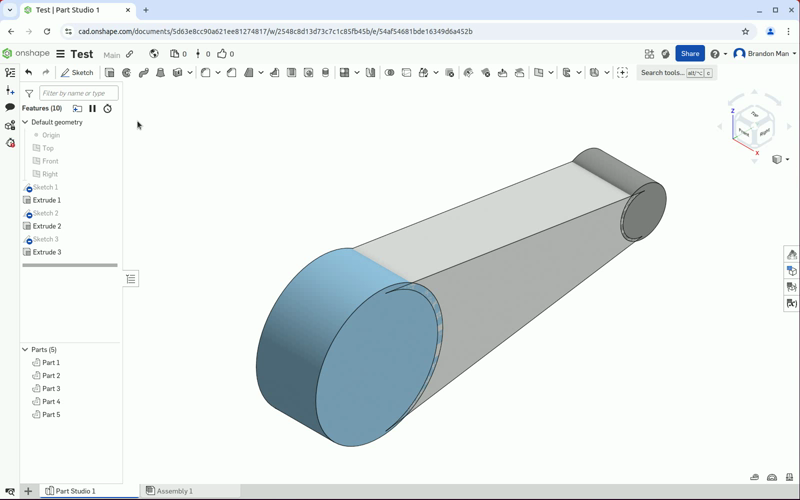
mouse_move(73, 189)
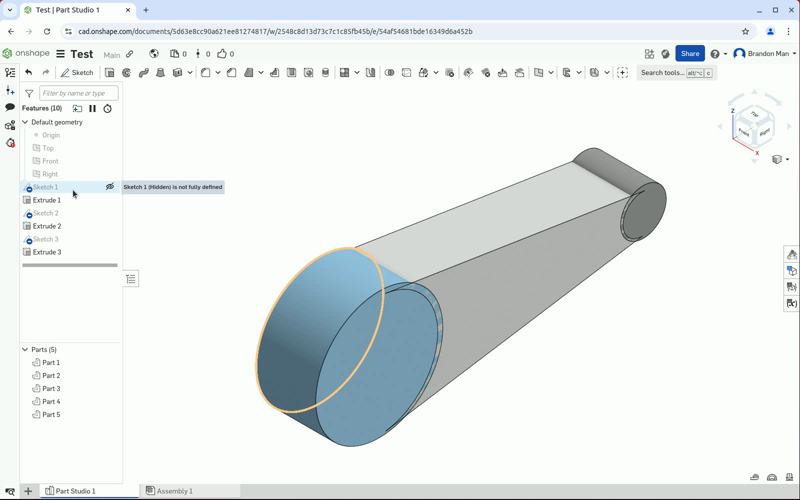
click(73, 189)